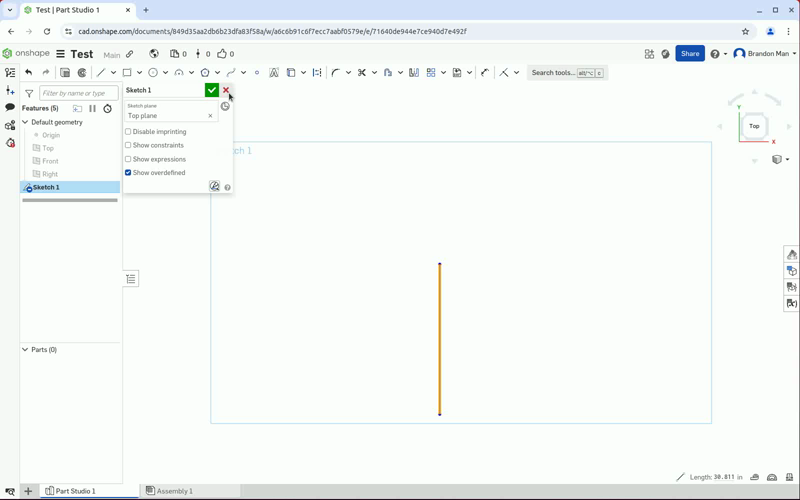
key(shift+h)
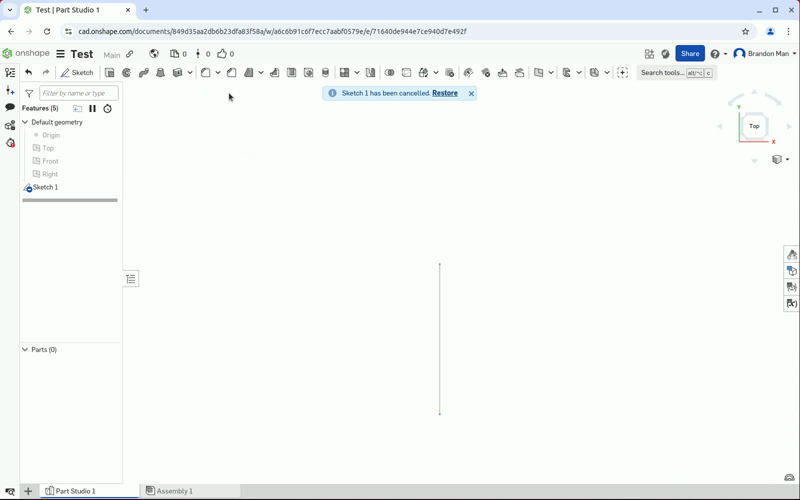
key(shift+s)
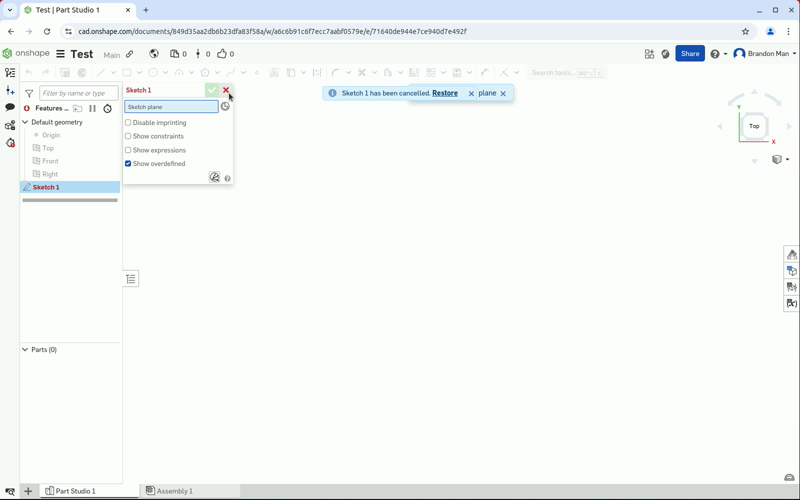
mouse_move(73, 150)
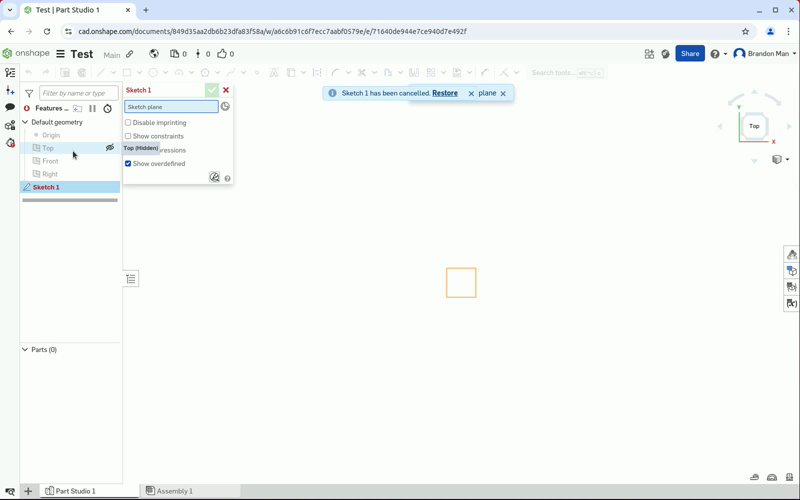
click(73, 150)
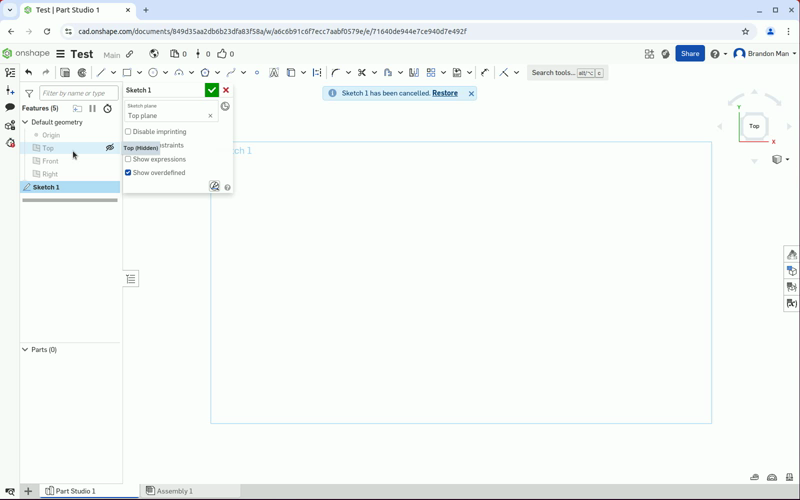
mouse_move(73, 352)
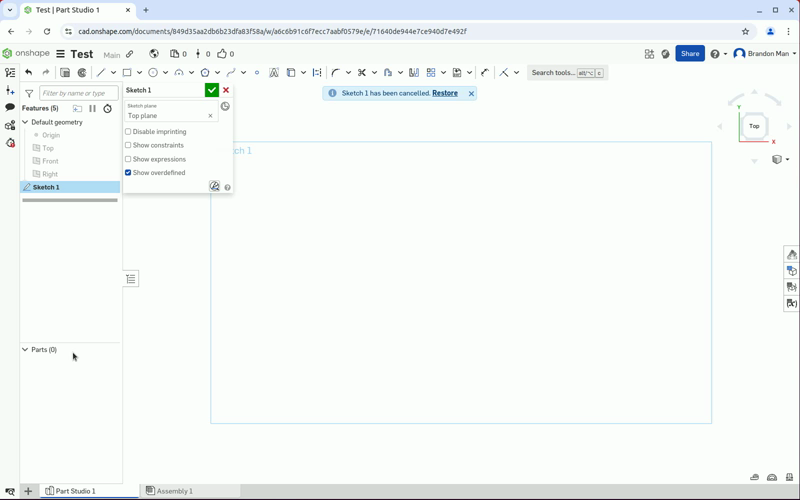
key(y)
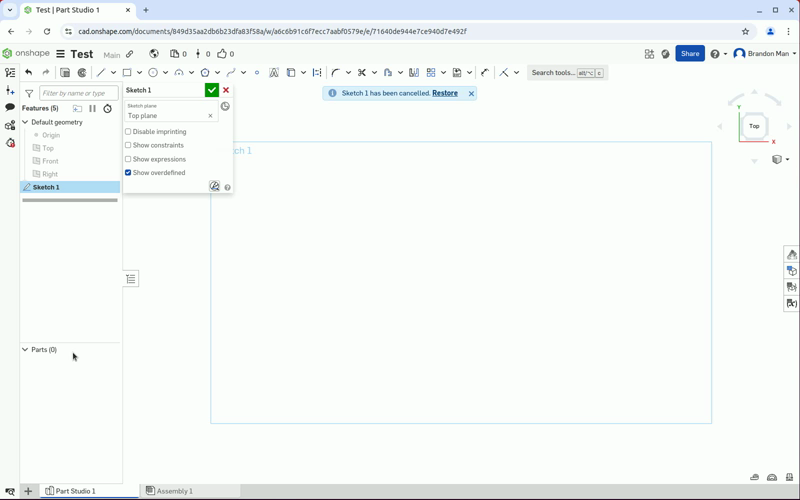
key(l)
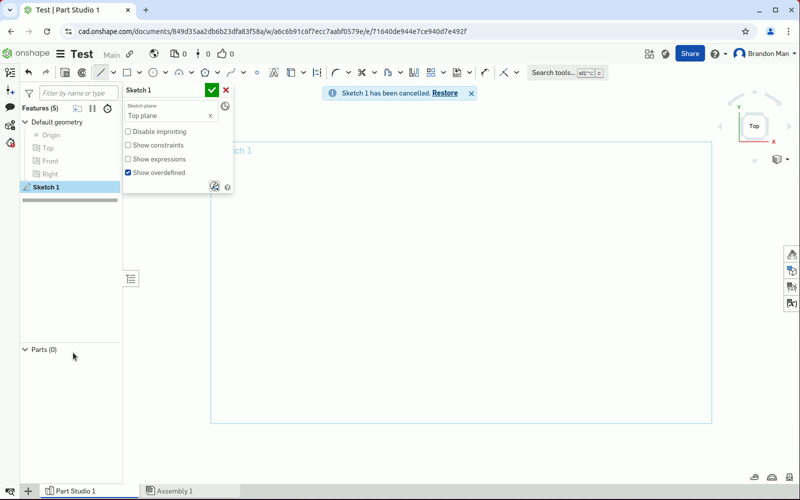
key_down(shift)
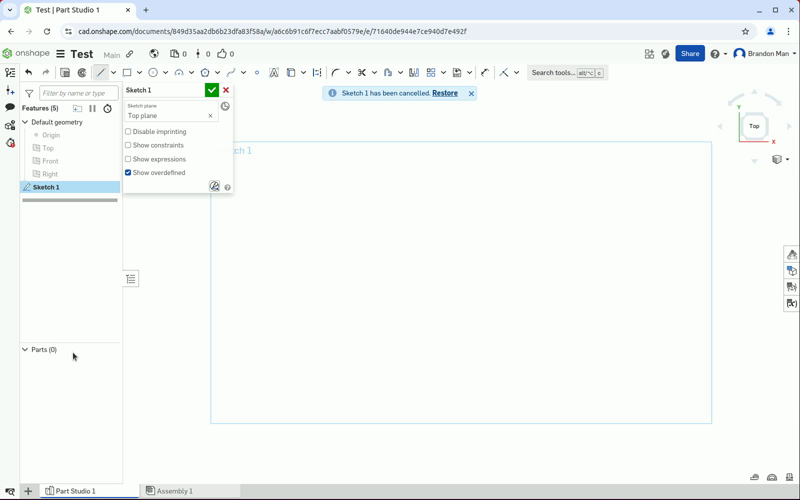
mouse_move(383, 282)
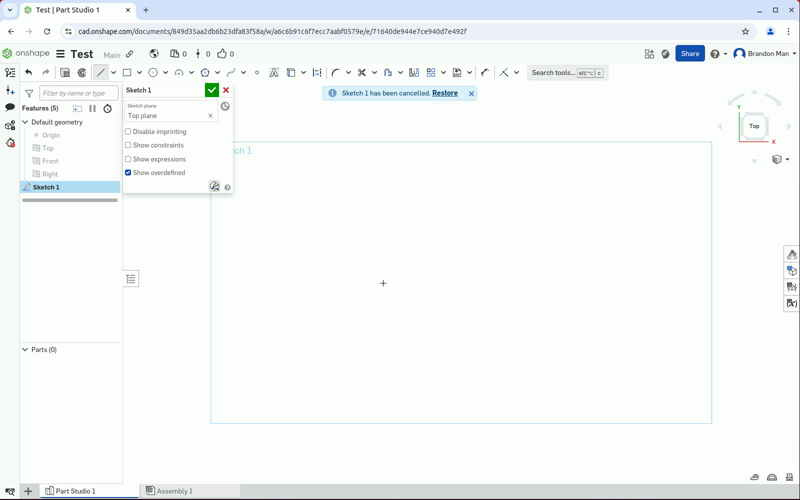
click(383, 282)
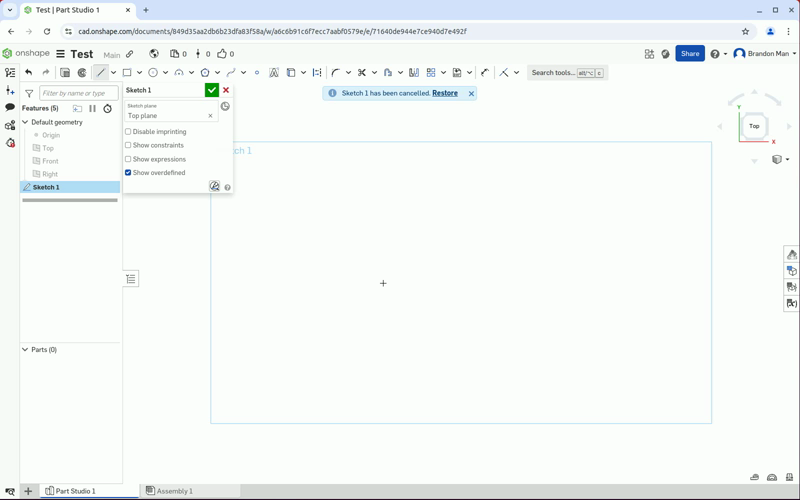
key_up(shift)
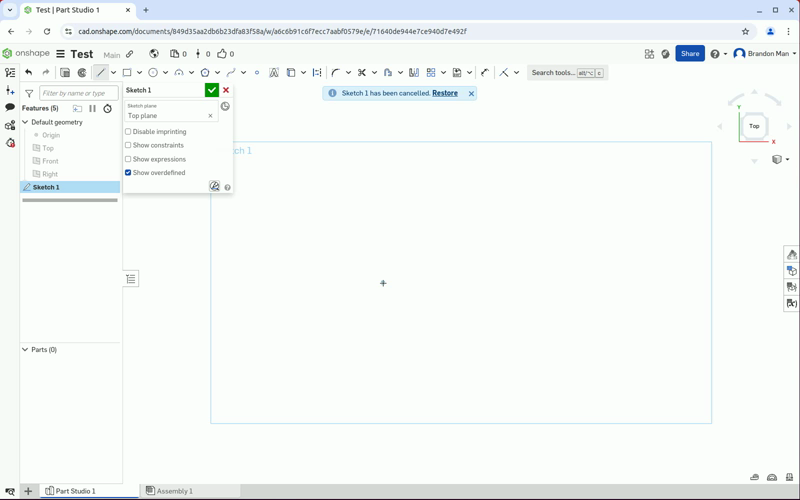
key_down(shift)
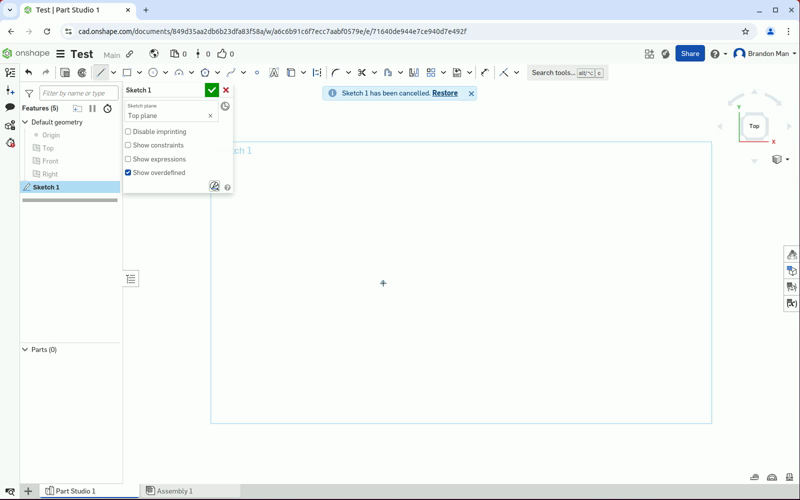
mouse_move(461, 282)
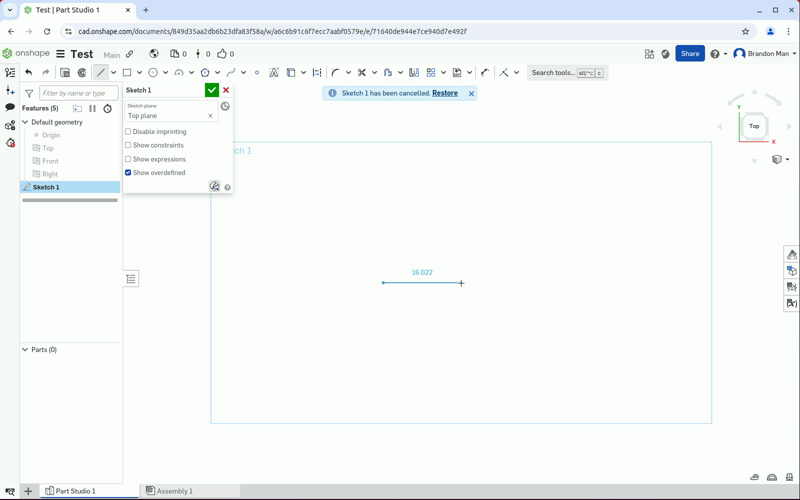
click(461, 282)
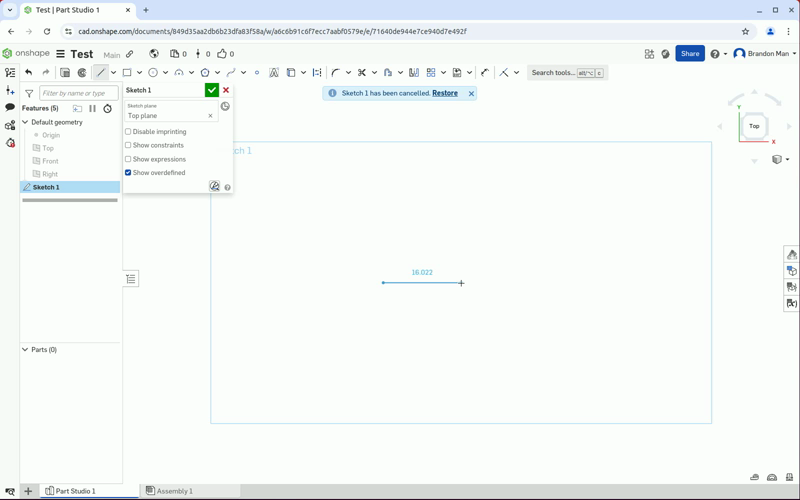
key_up(shift)
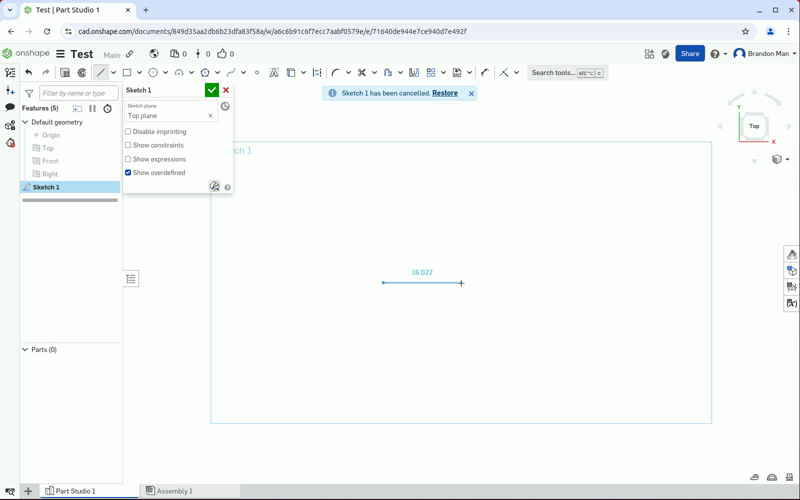
key_down(shift)
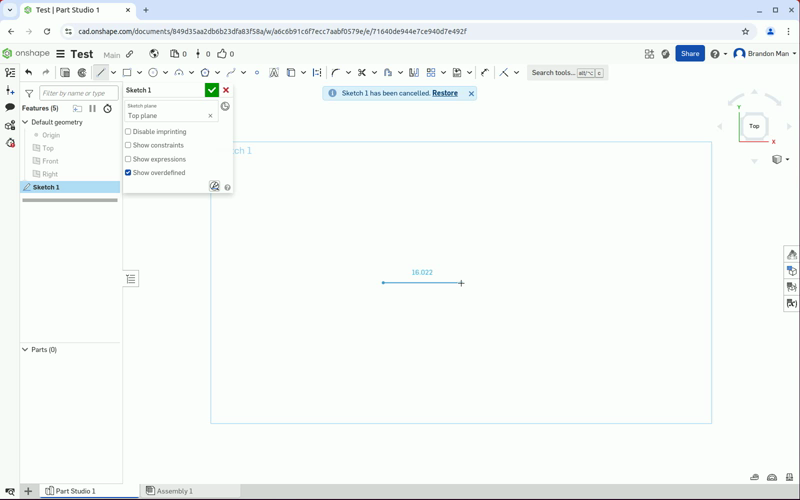
mouse_move(461, 170)
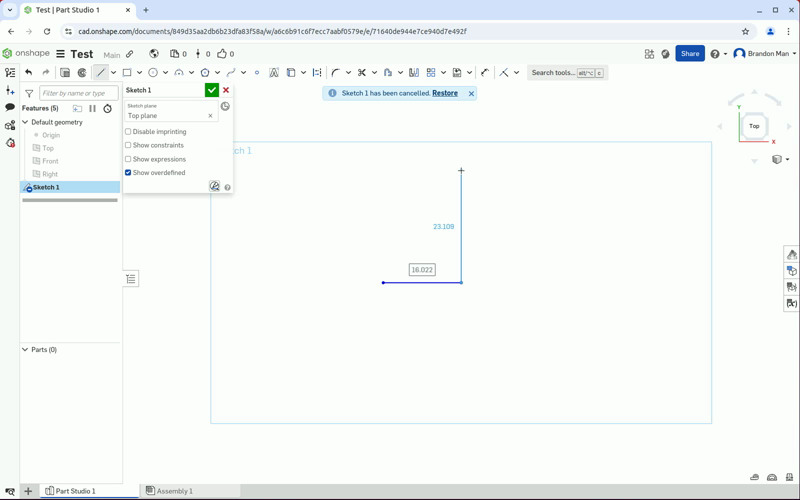
click(461, 170)
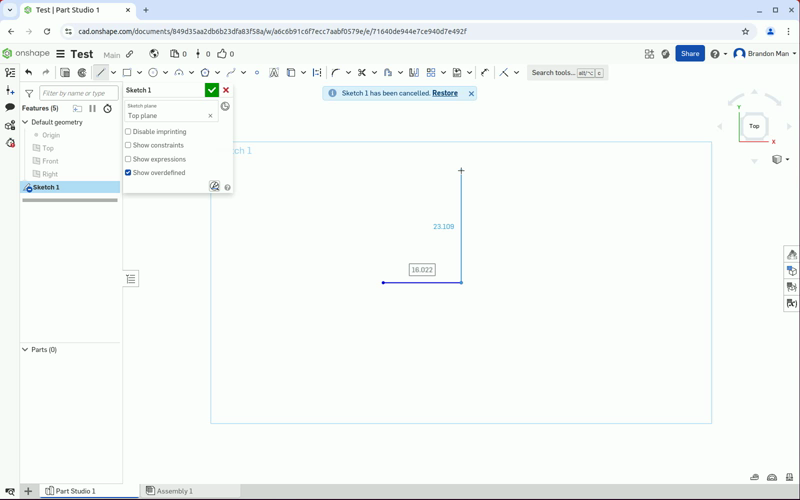
key_up(shift)
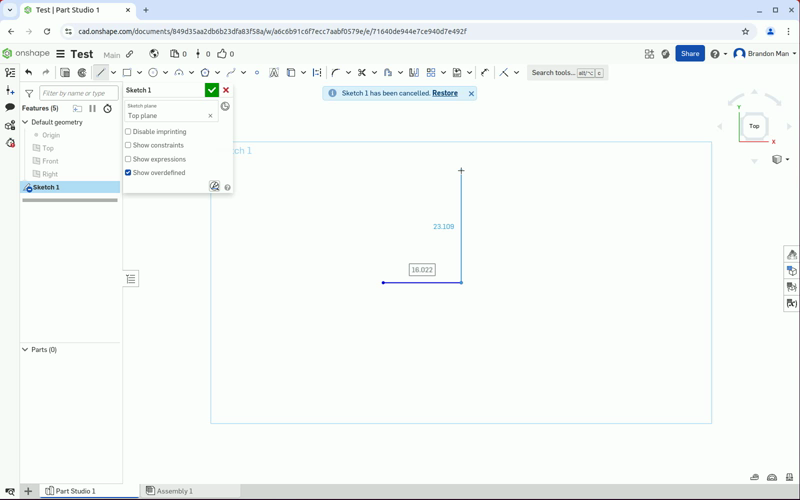
key_down(shift)
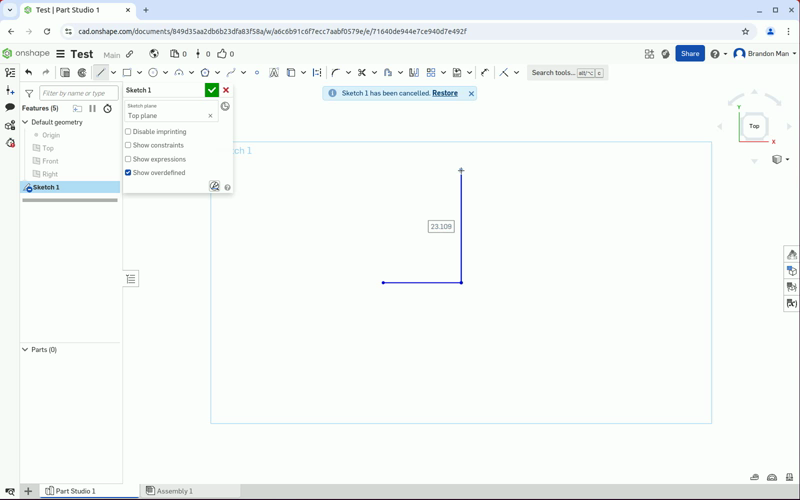
mouse_move(383, 170)
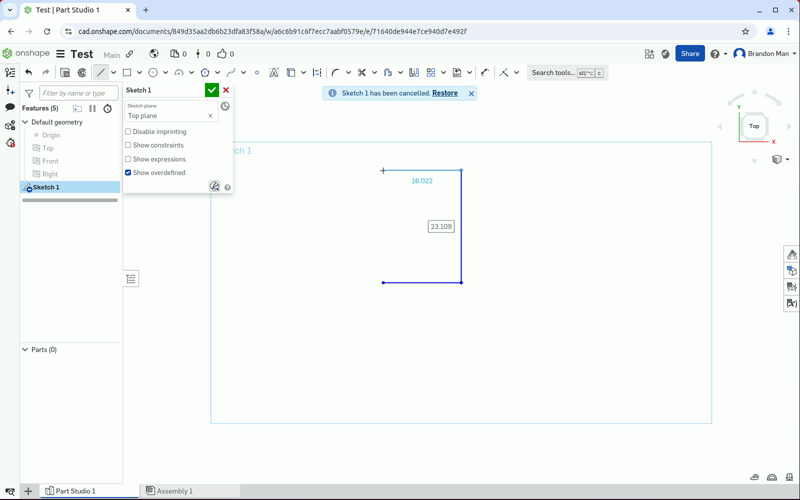
click(383, 170)
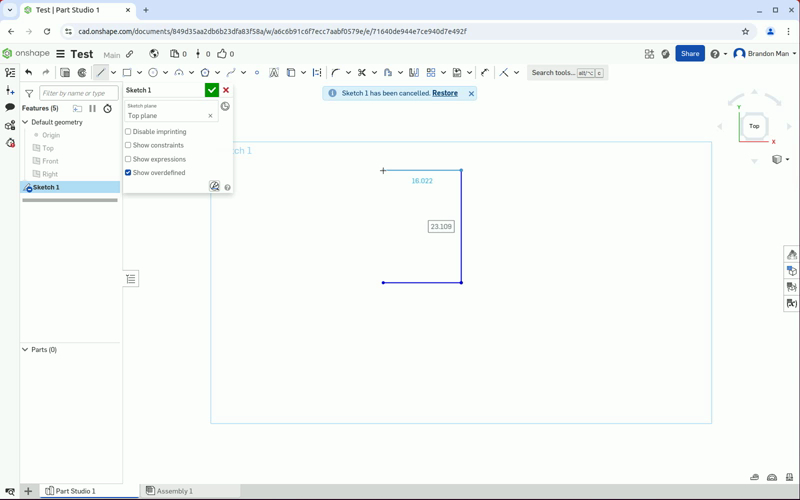
key_up(shift)
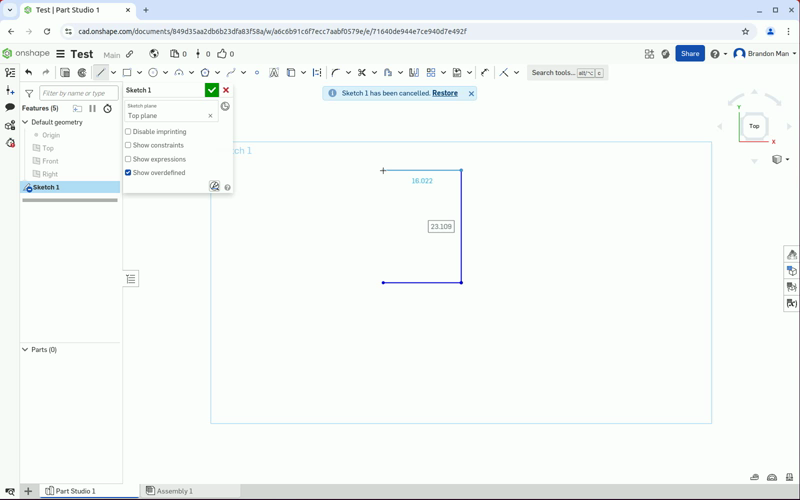
key_down(shift)
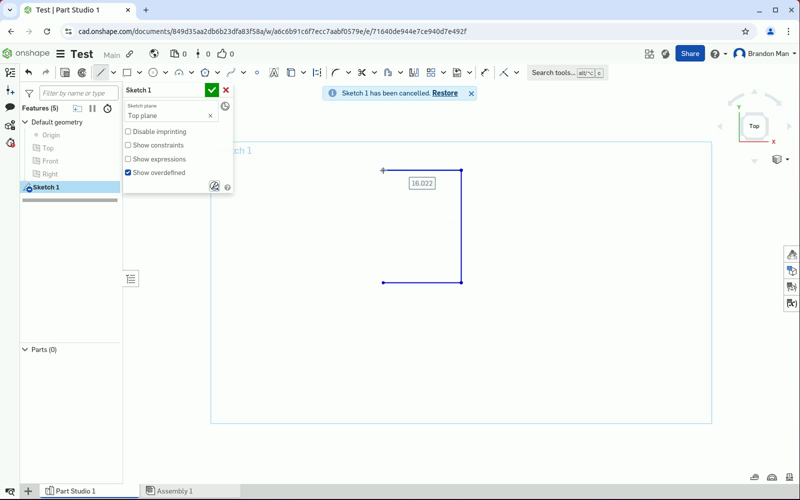
mouse_move(383, 282)
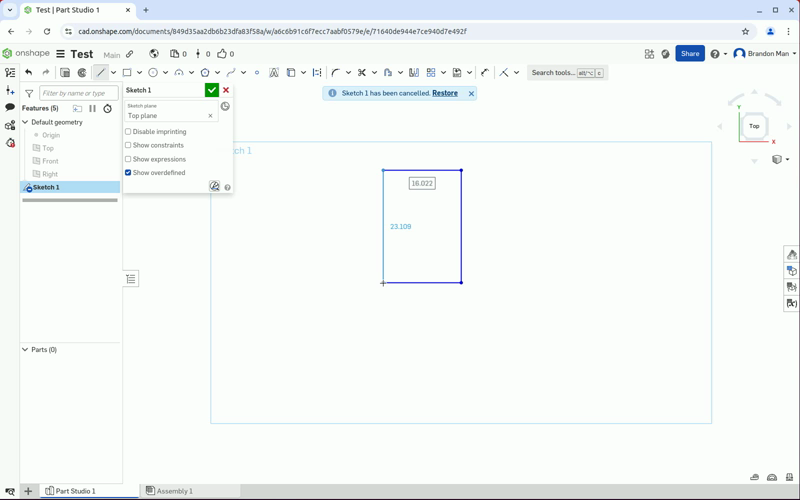
key_up(shift)
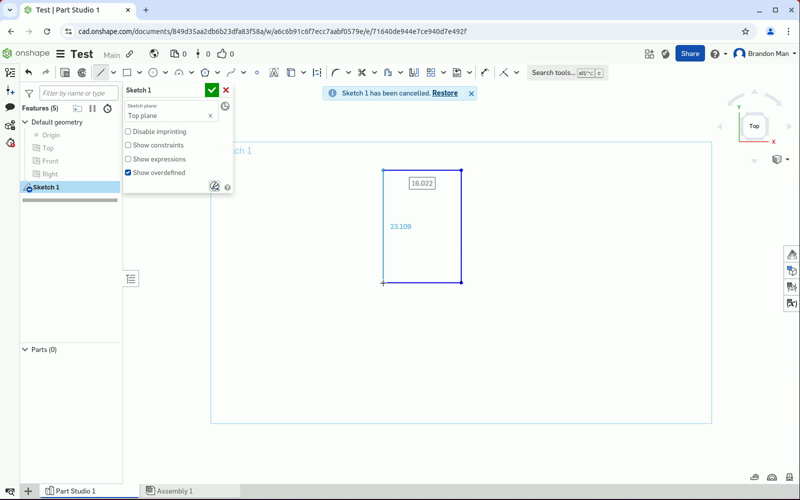
click(383, 282)
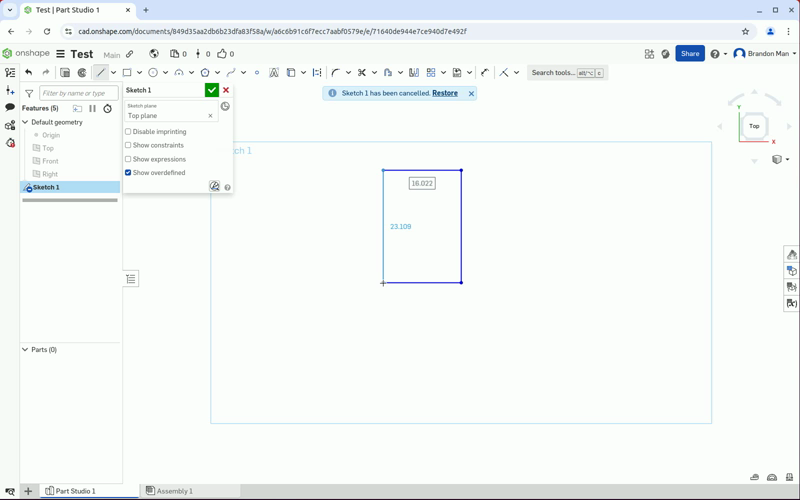
key(esc)
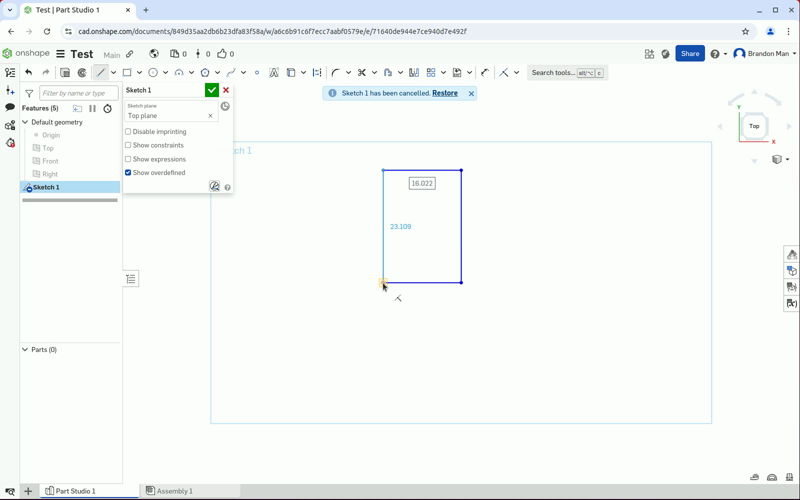
mouse_move(422, 253)
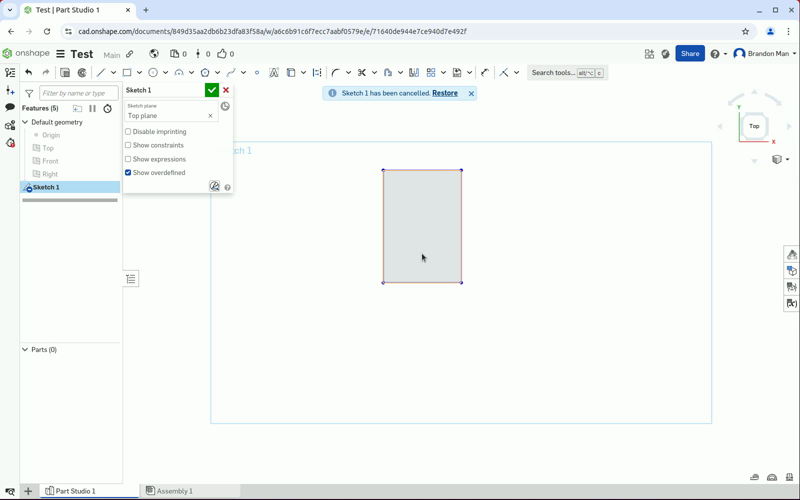
click(422, 253)
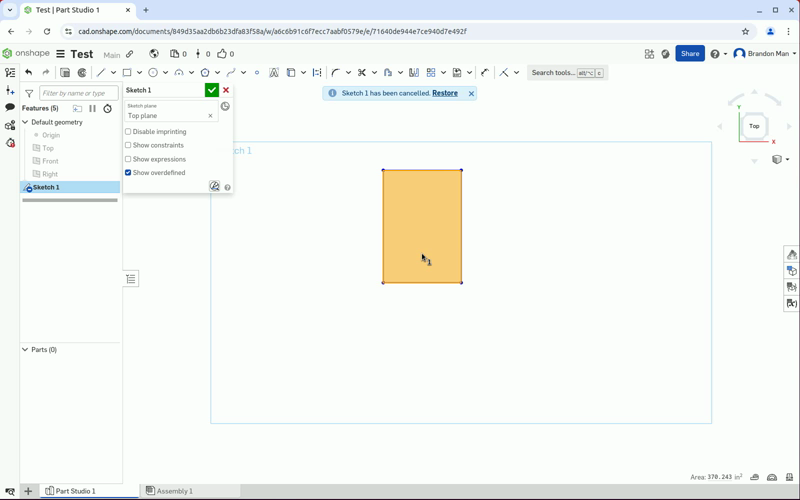
mouse_move(73, 352)
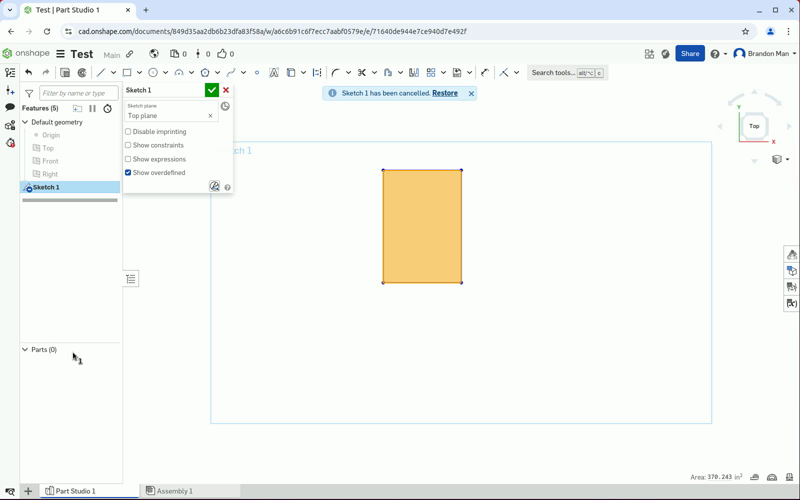
key(shift+y)
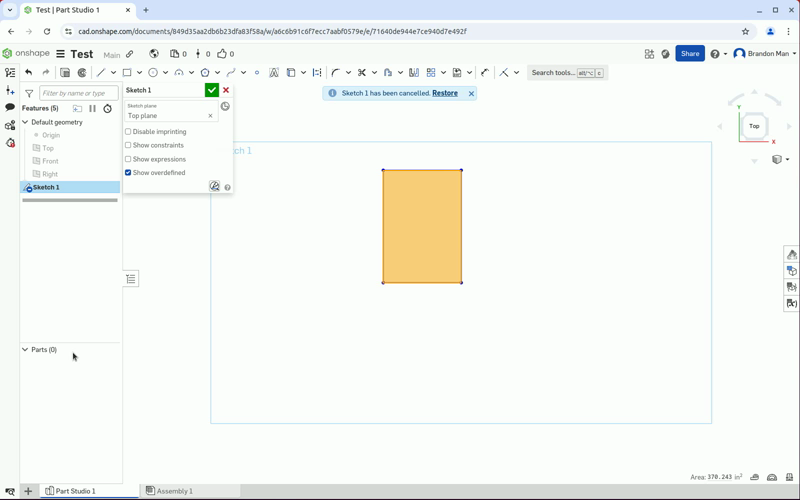
key(shift+e)
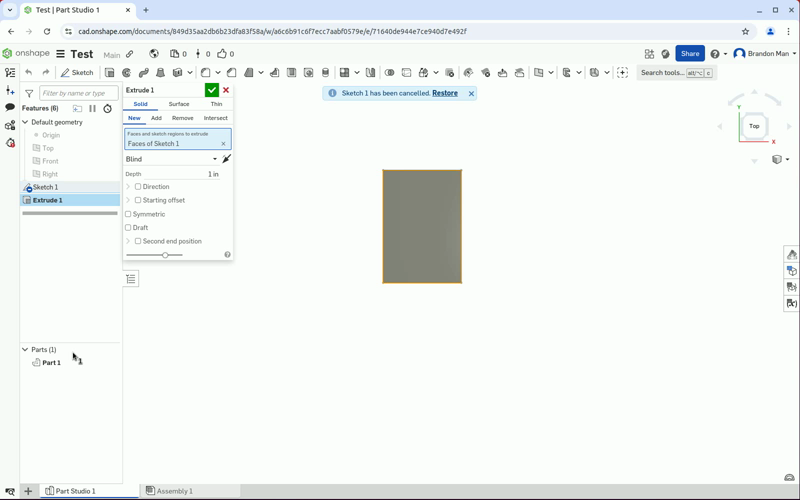
mouse_move(143, 106)
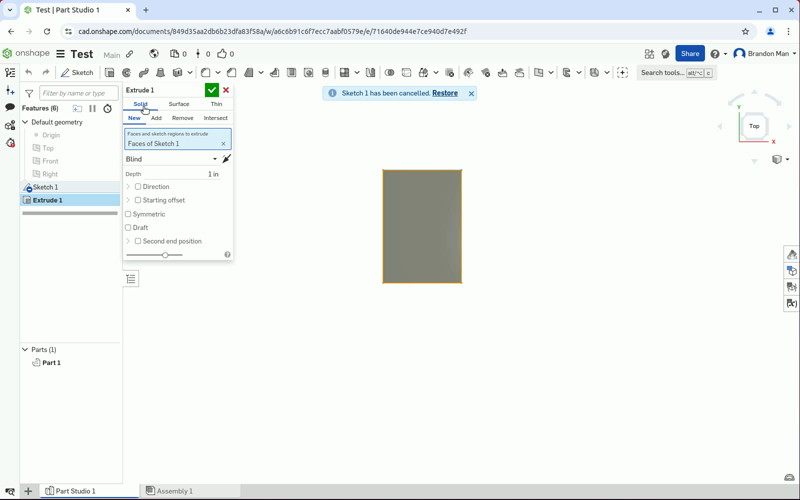
click(143, 106)
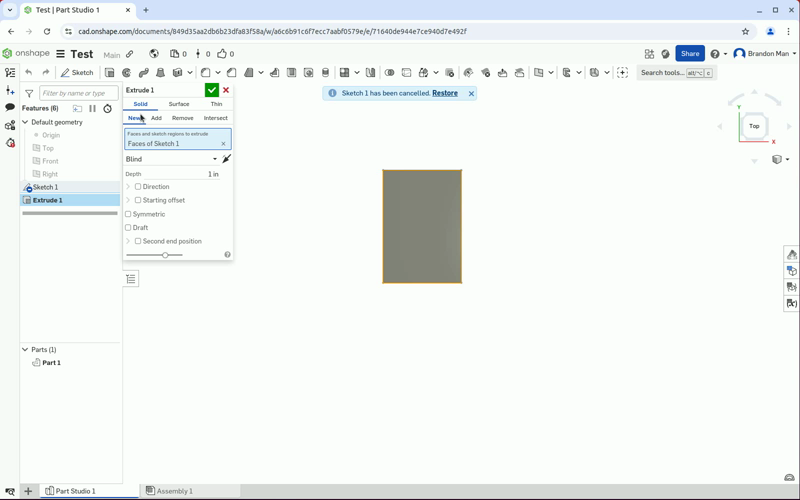
mouse_move(137, 120)
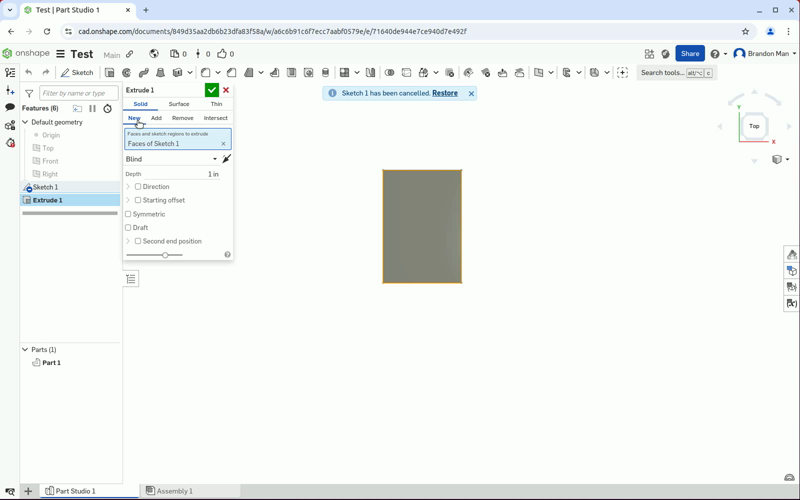
click(137, 120)
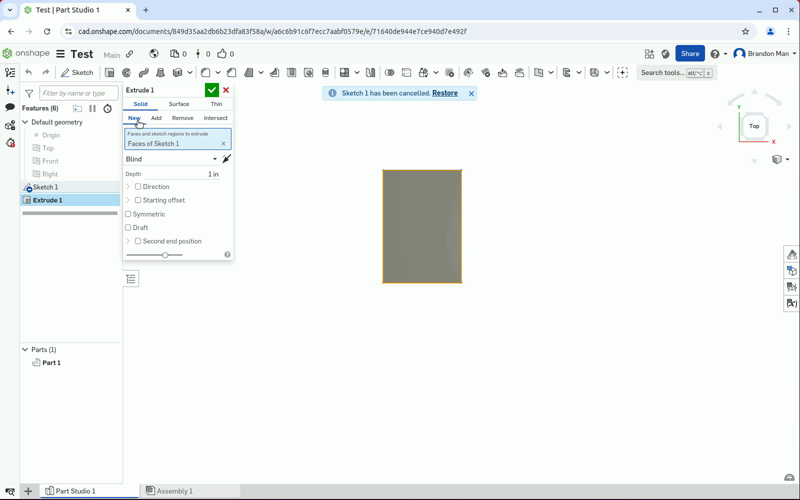
key(tab, 4)
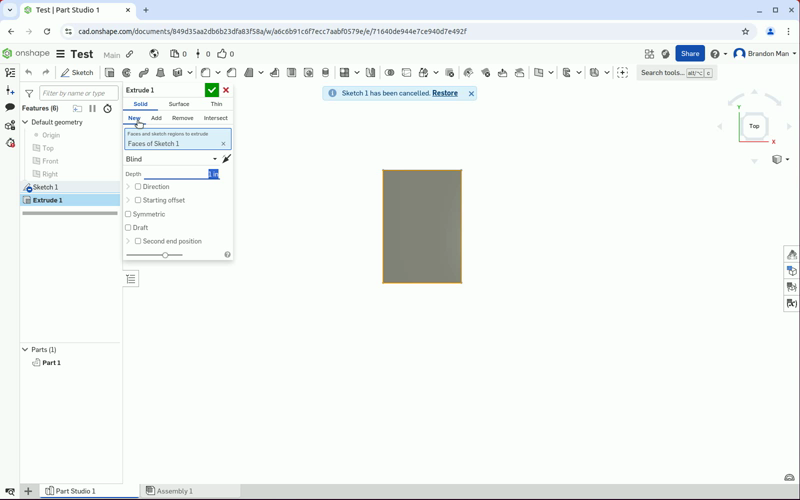
text(10.591)
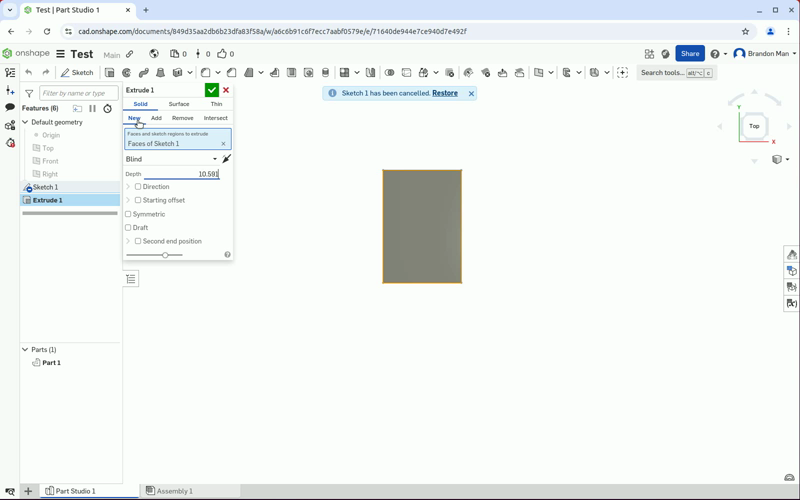
key(enter)
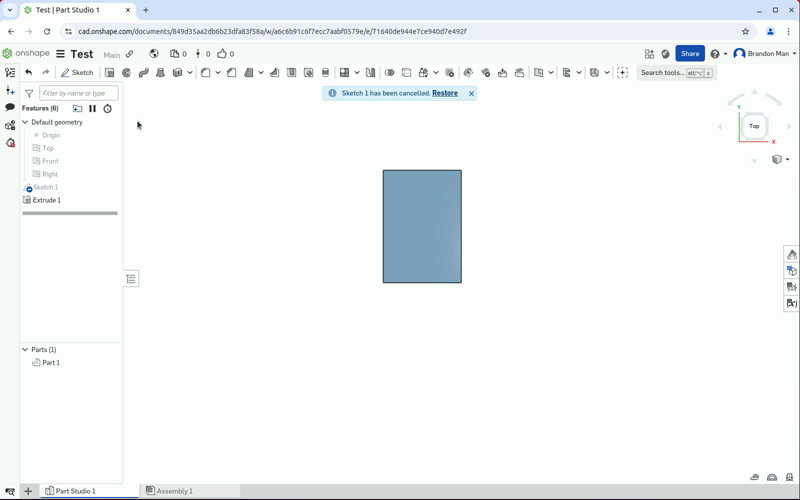
key(shift+h)
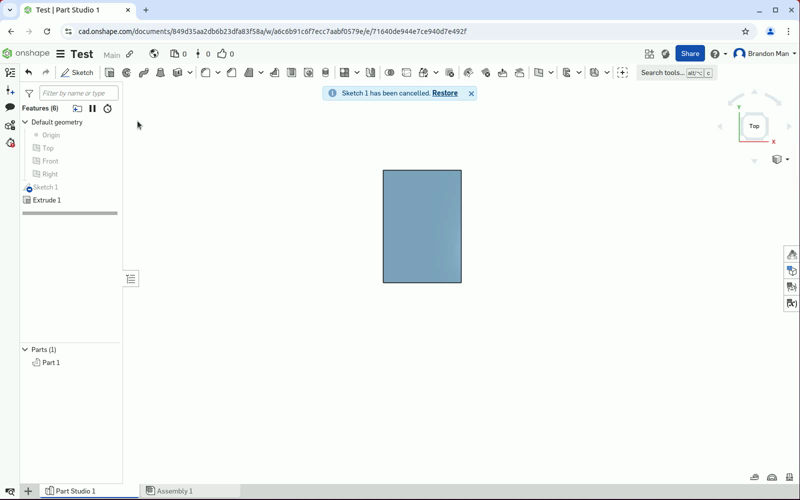
key(shift+h)
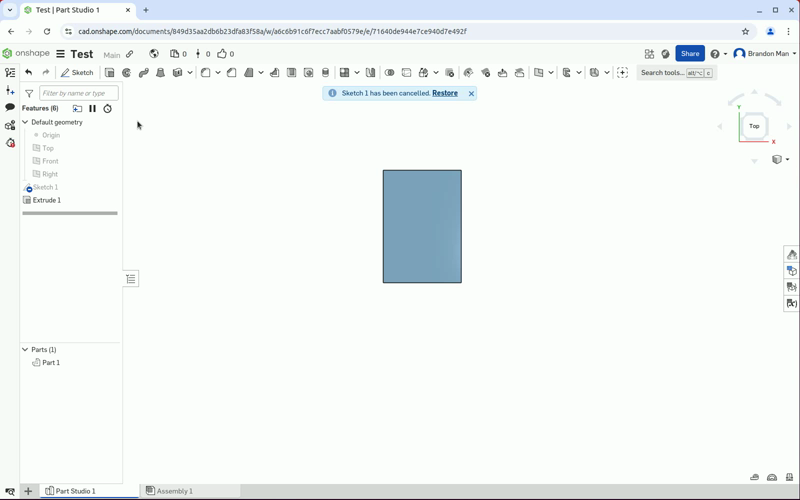
mouse_move(73, 189)
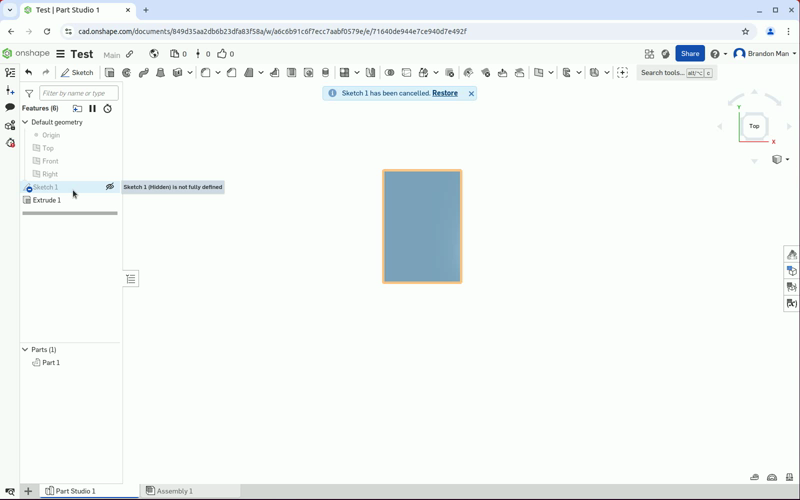
click(73, 189)
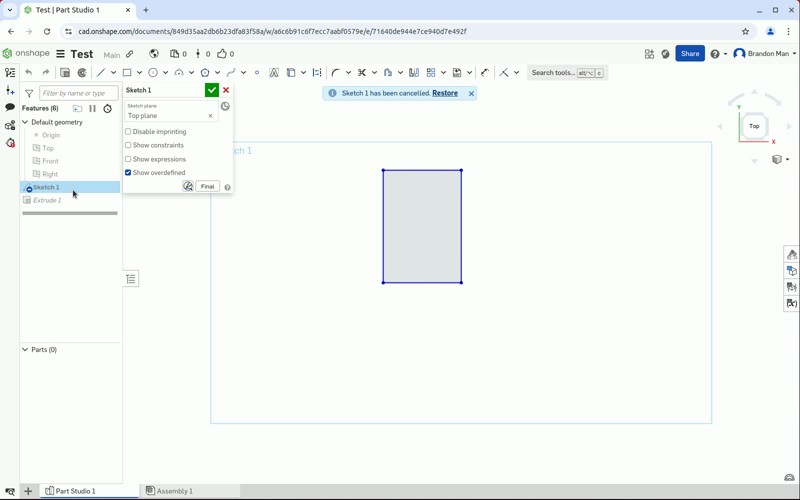
mouse_move(229, 92)
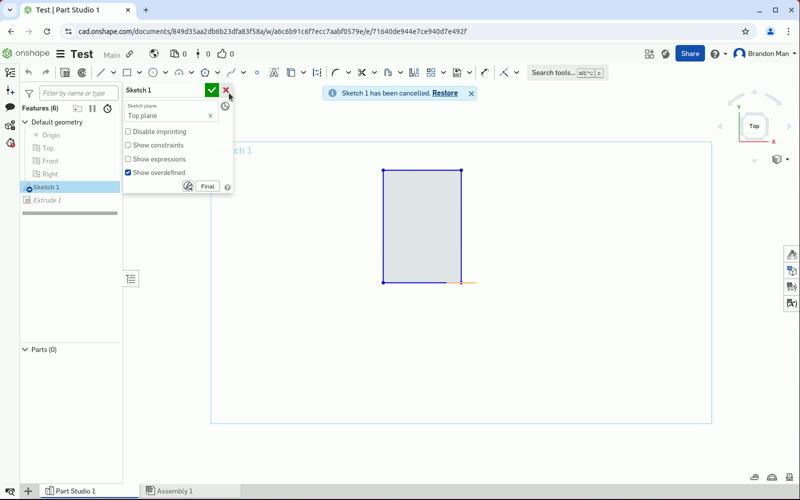
click(229, 92)
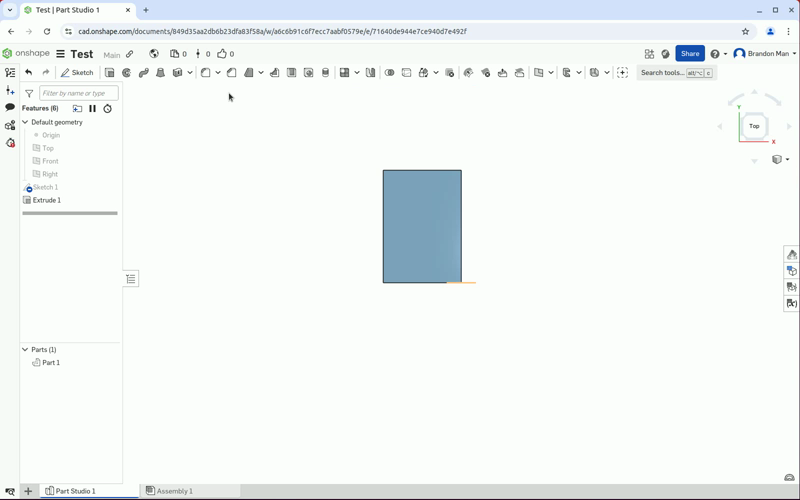
mouse_move(541, 75)
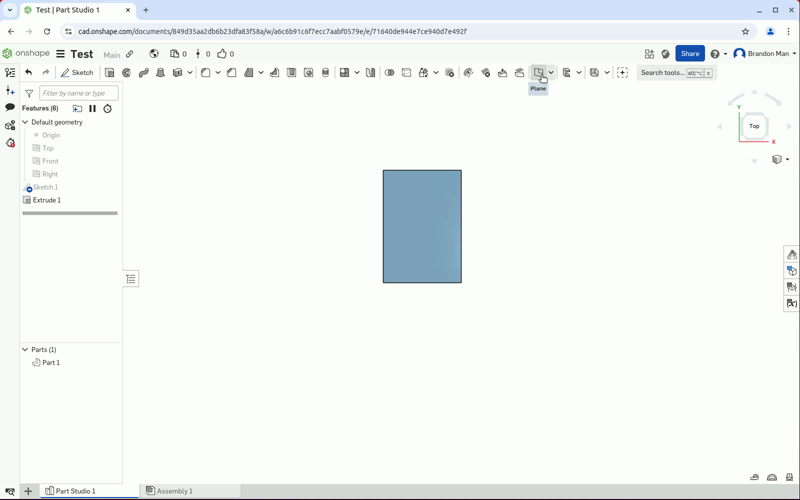
click(541, 75)
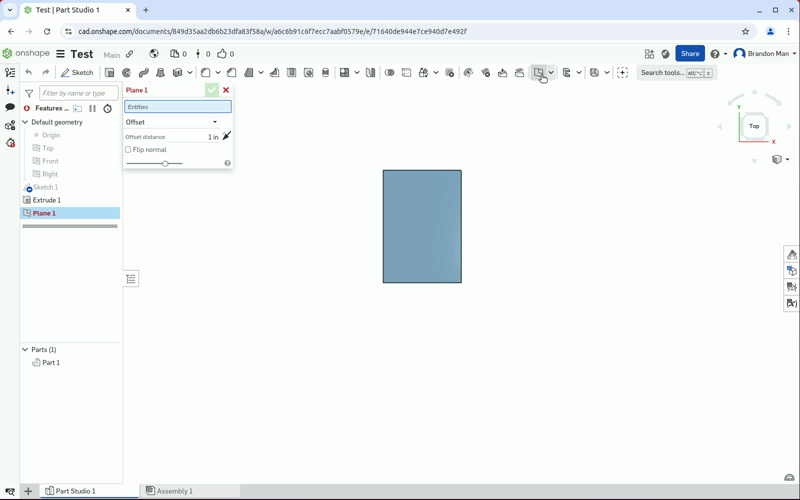
mouse_move(73, 150)
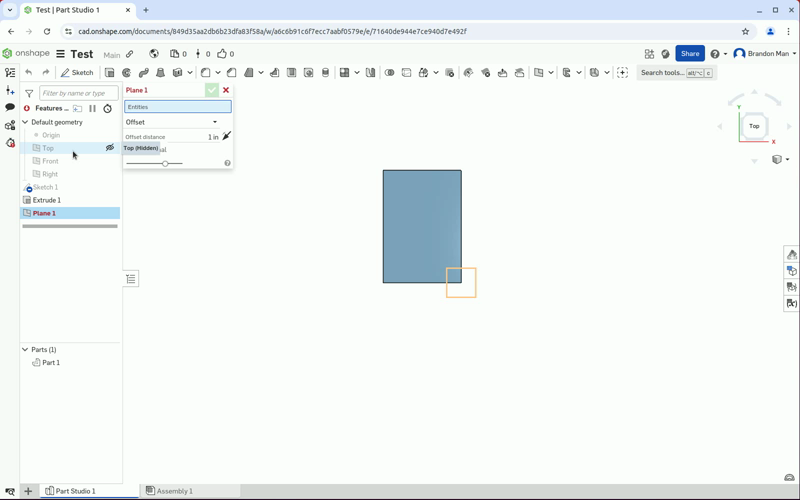
click(73, 150)
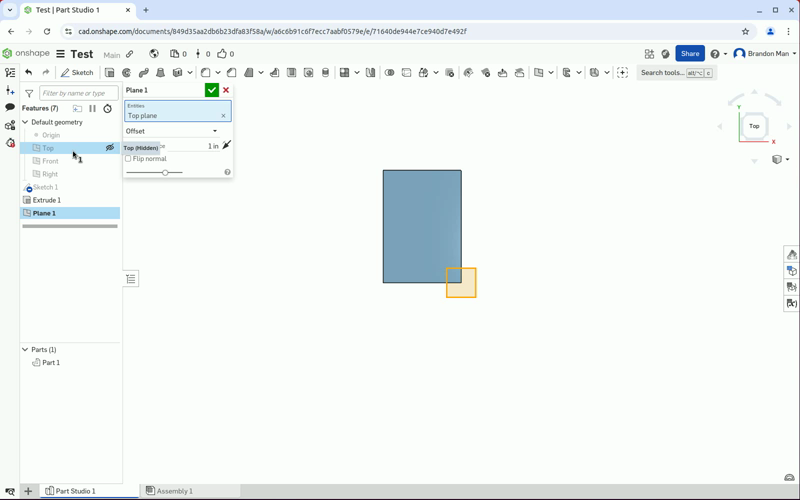
key(tab, 2)
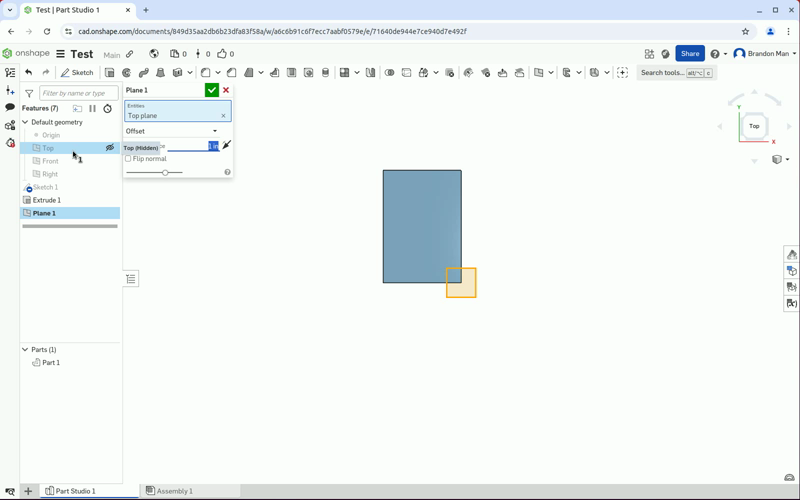
text(10.599)
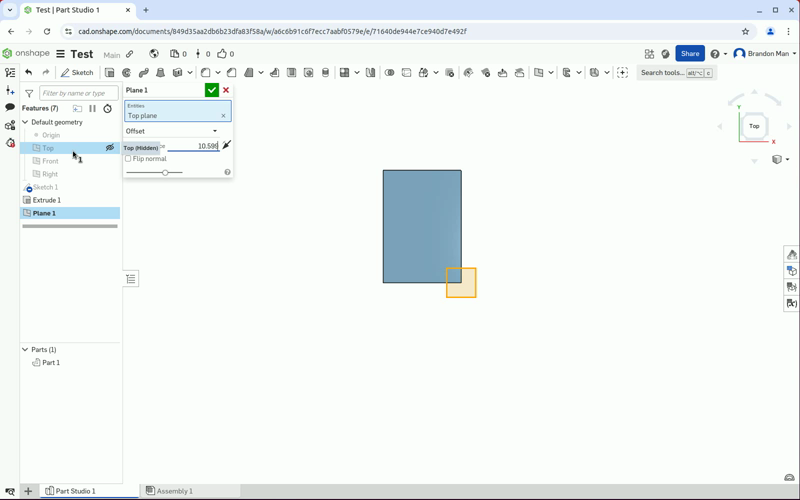
key(enter, 2)
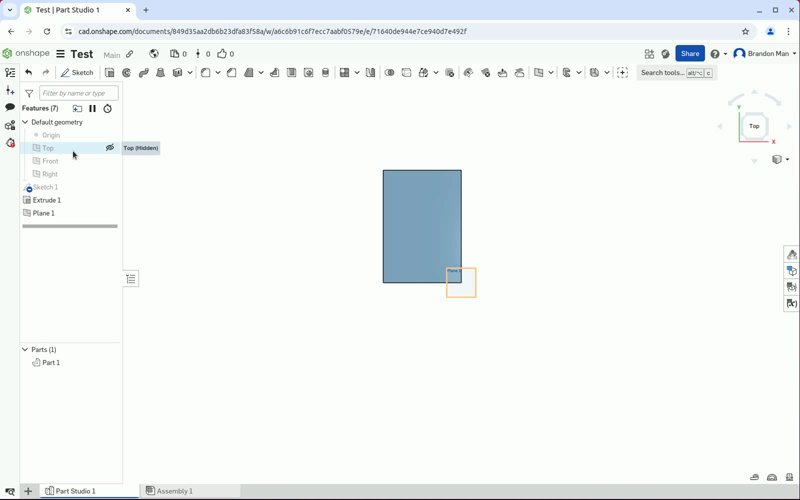
key(shift+s)
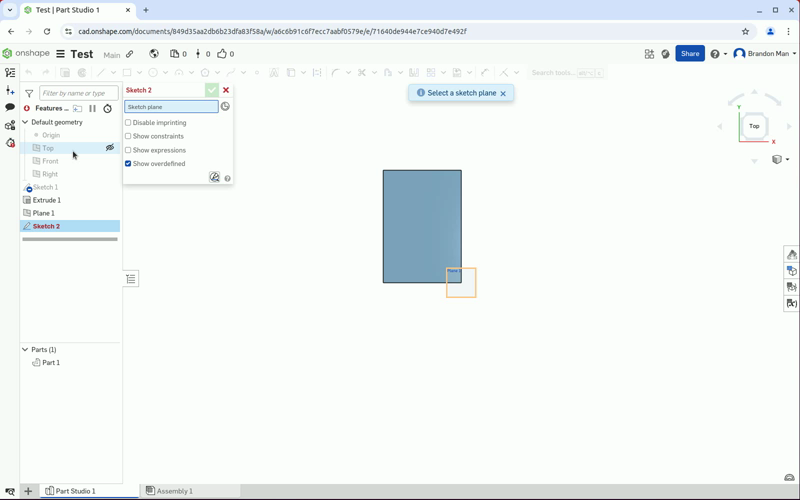
mouse_move(73, 215)
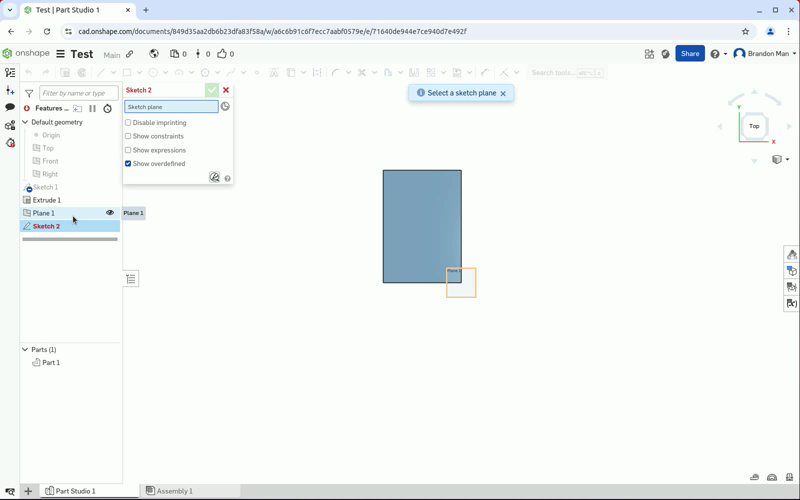
click(73, 215)
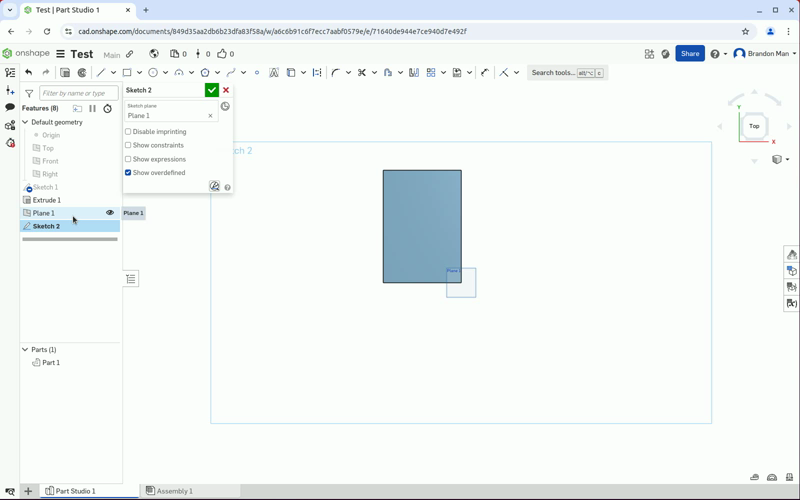
mouse_move(73, 352)
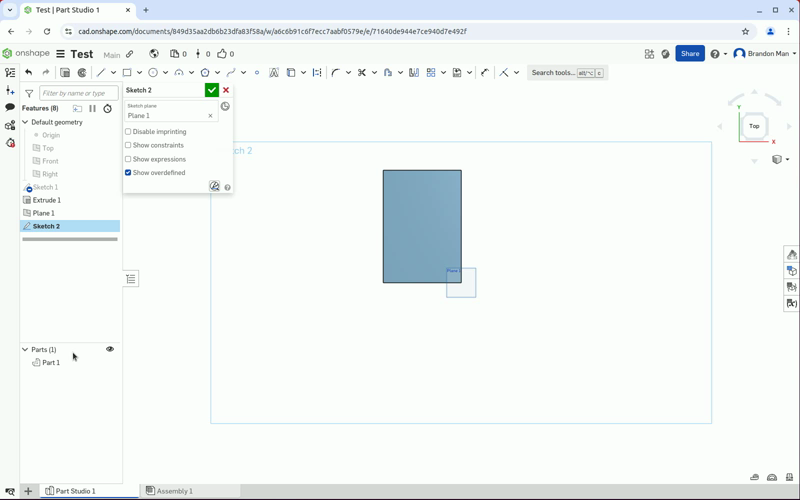
key(y)
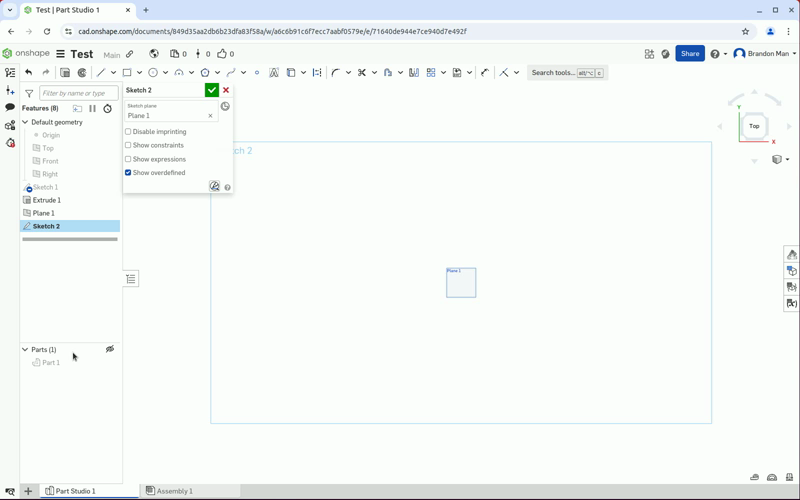
key(c)
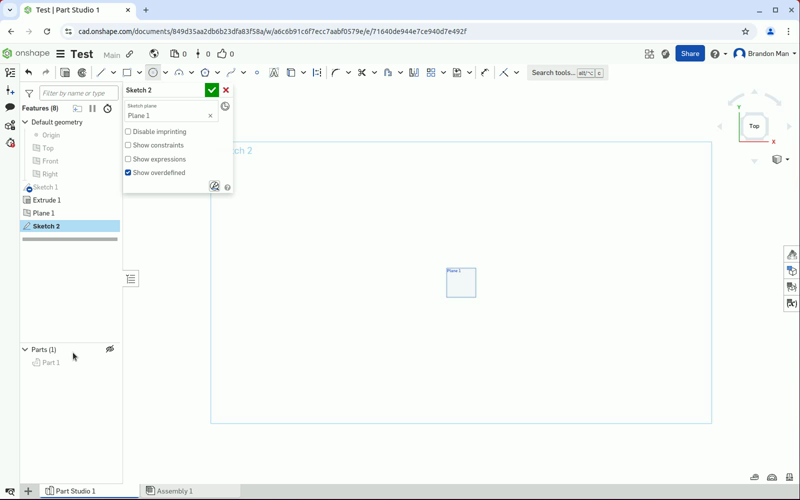
key_down(shift)
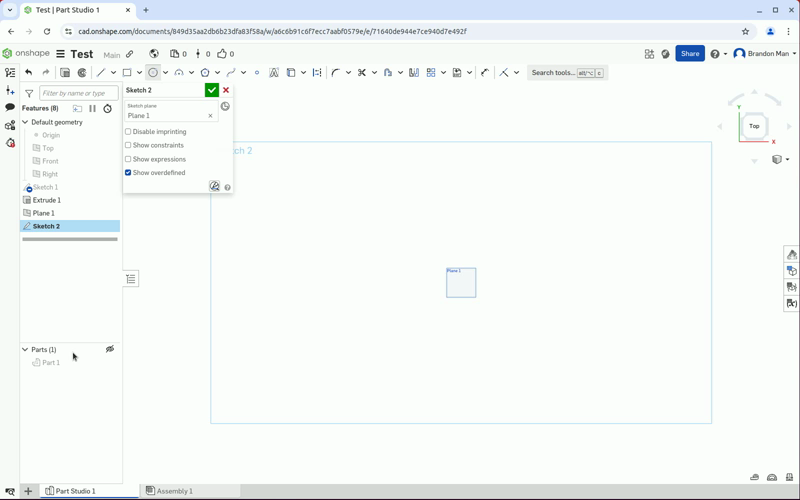
mouse_move(412, 190)
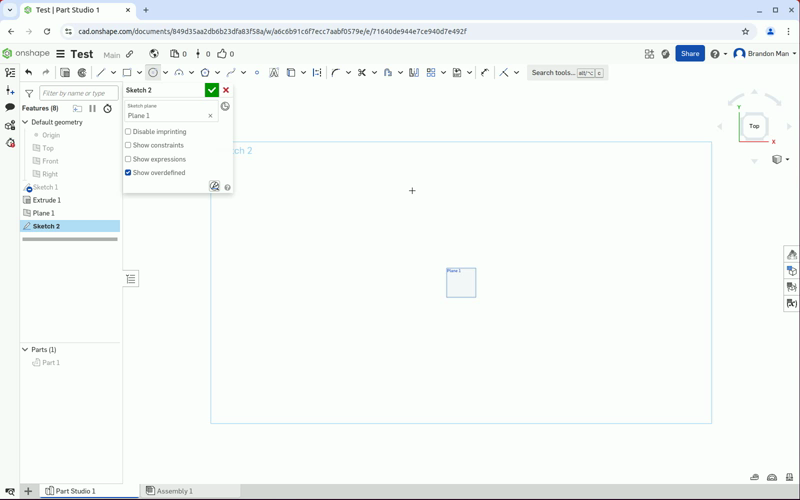
click(412, 190)
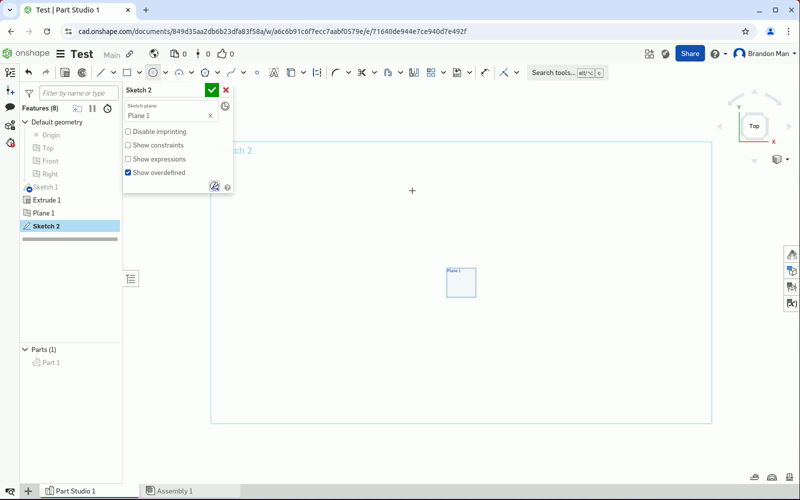
key_up(shift)
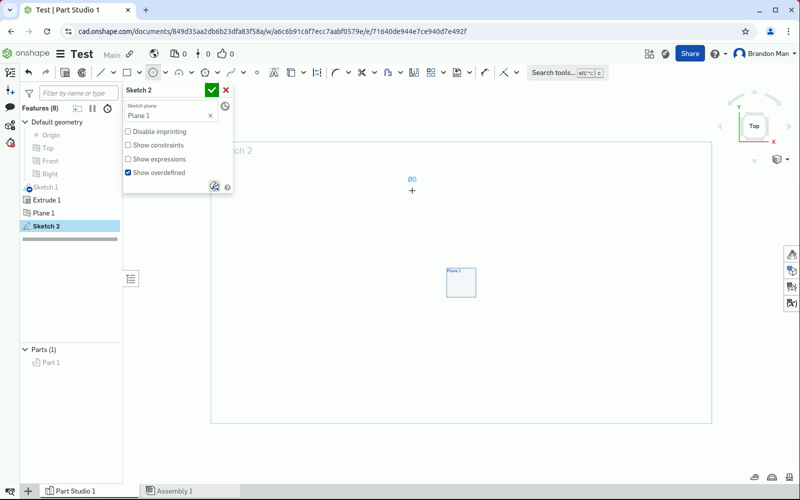
mouse_move(428, 190)
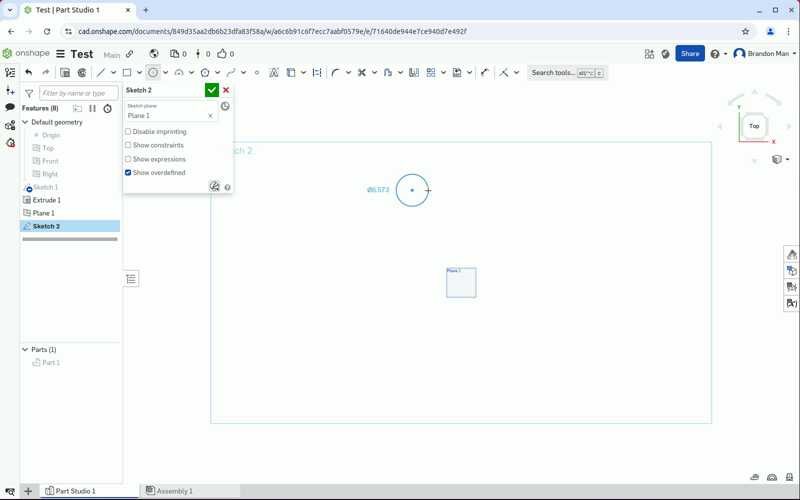
click(428, 190)
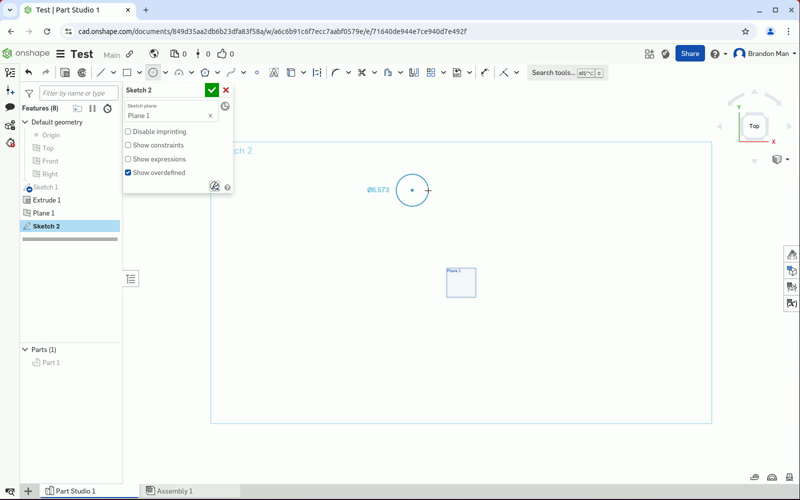
key(esc)
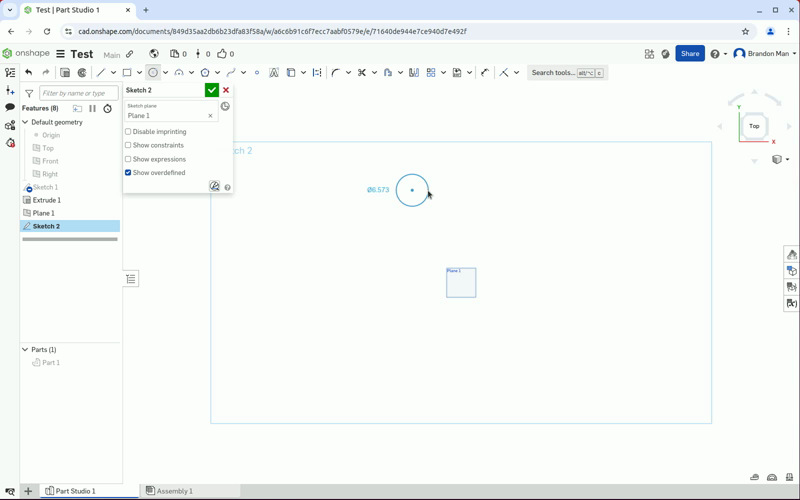
mouse_move(410, 180)
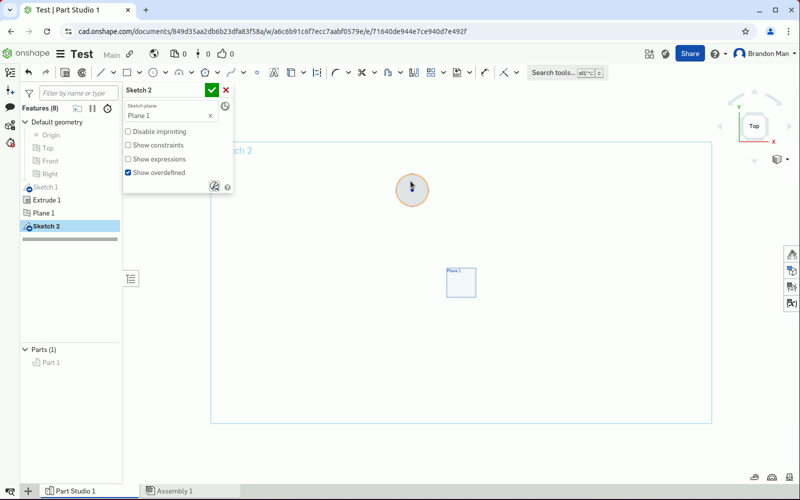
scroll(6)
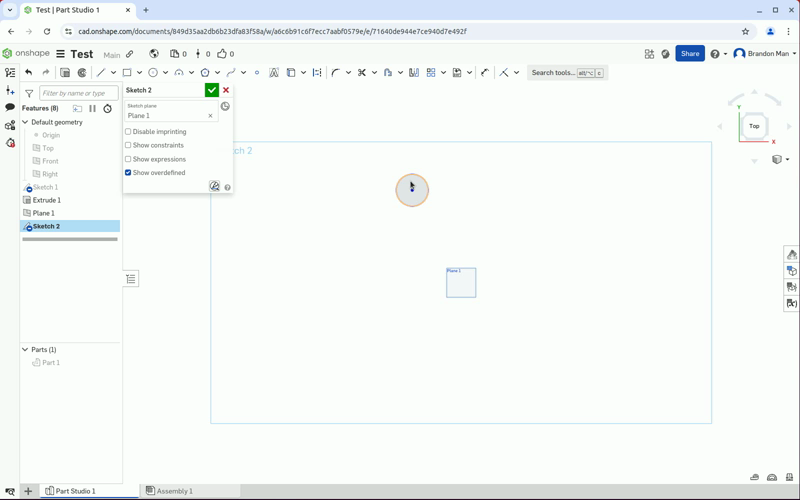
scroll(6)
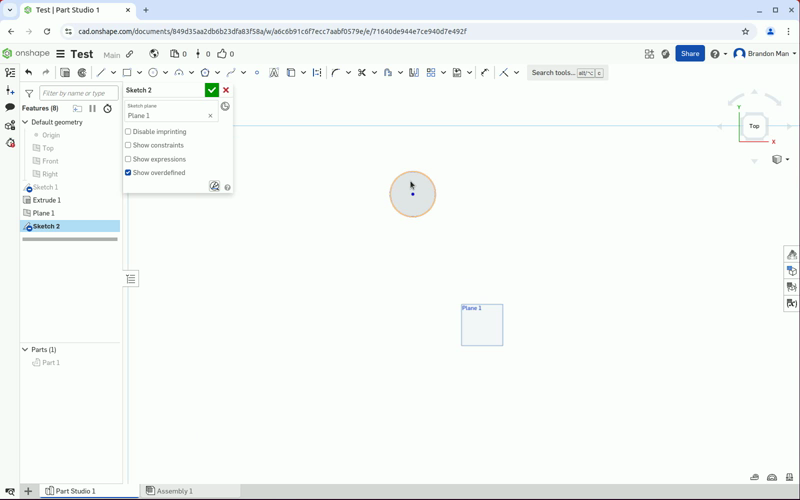
scroll(6)
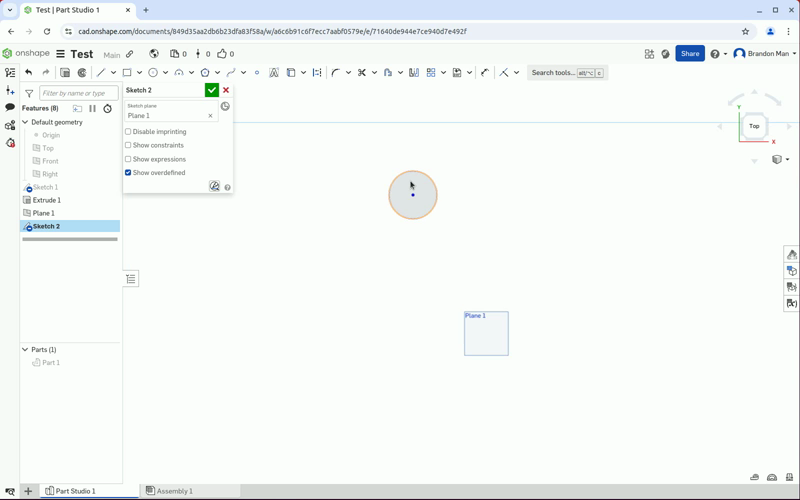
scroll(6)
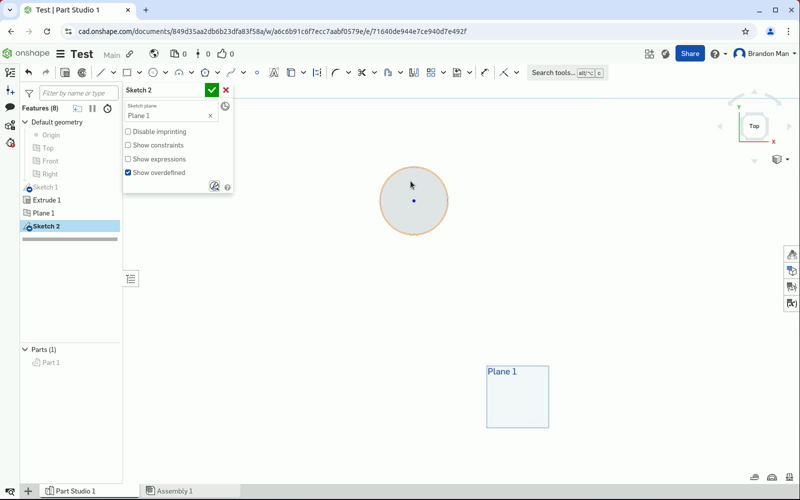
scroll(6)
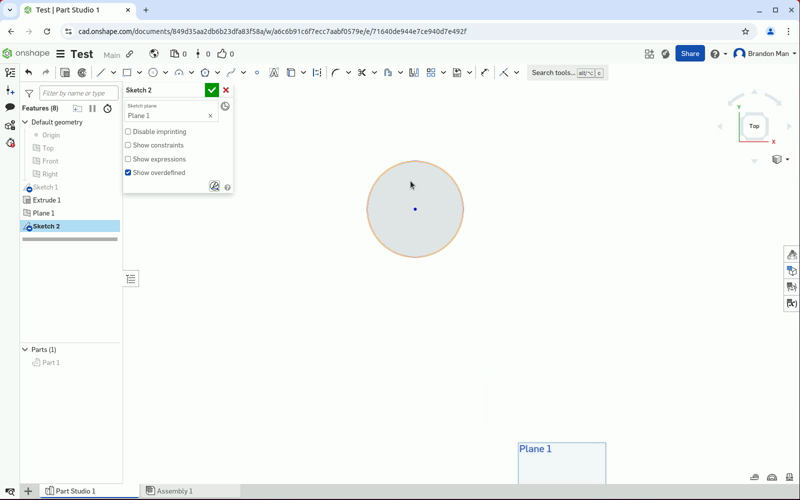
scroll(6)
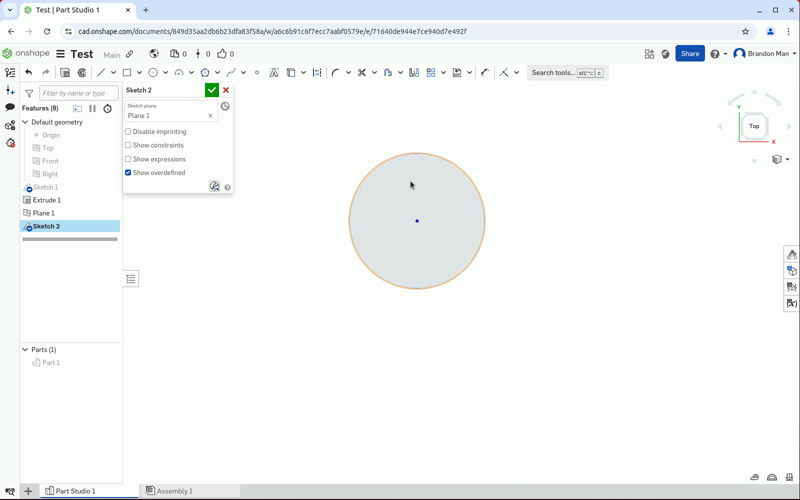
scroll(6)
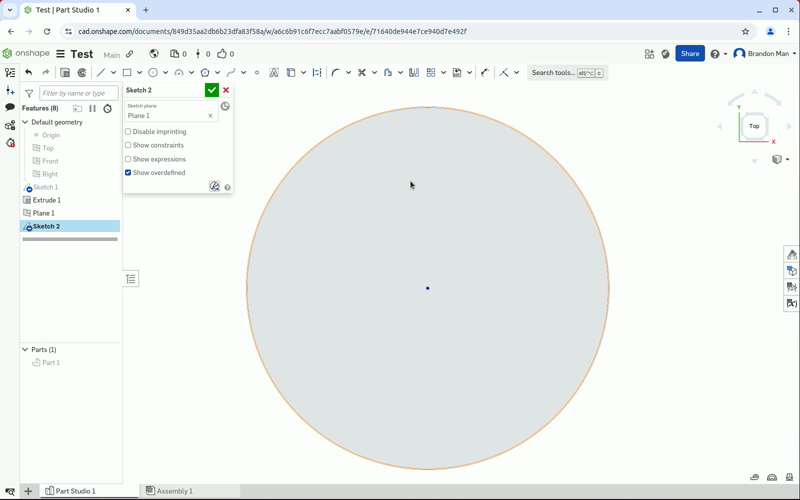
click(410, 180)
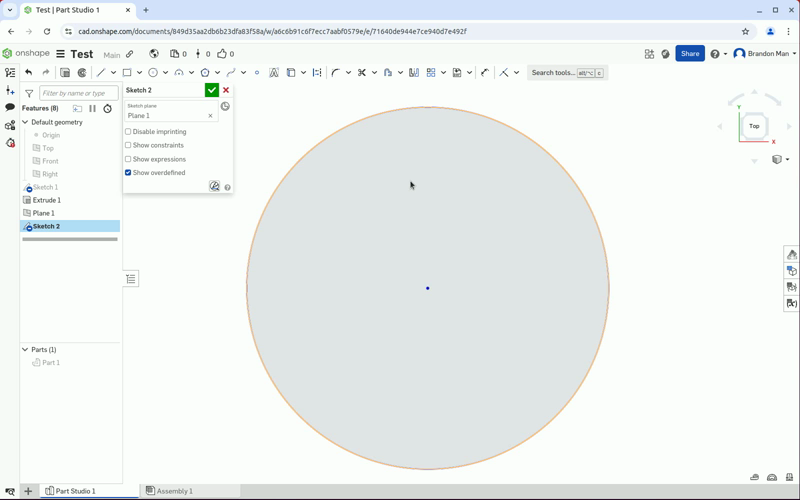
scroll(-6)
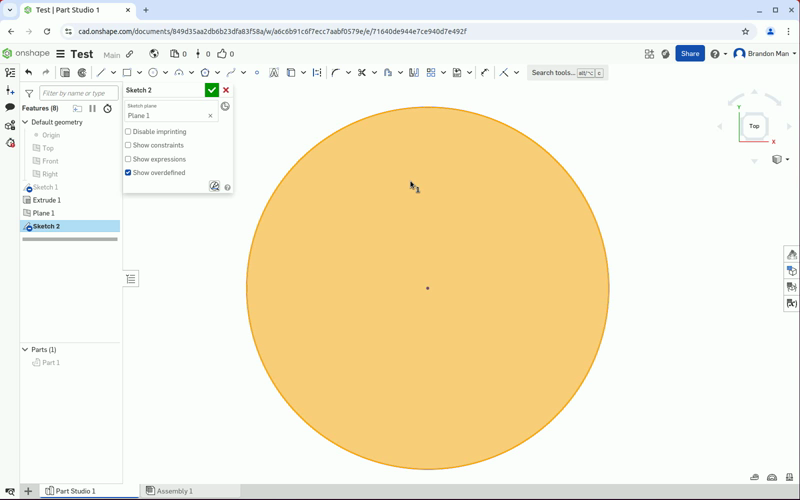
scroll(-6)
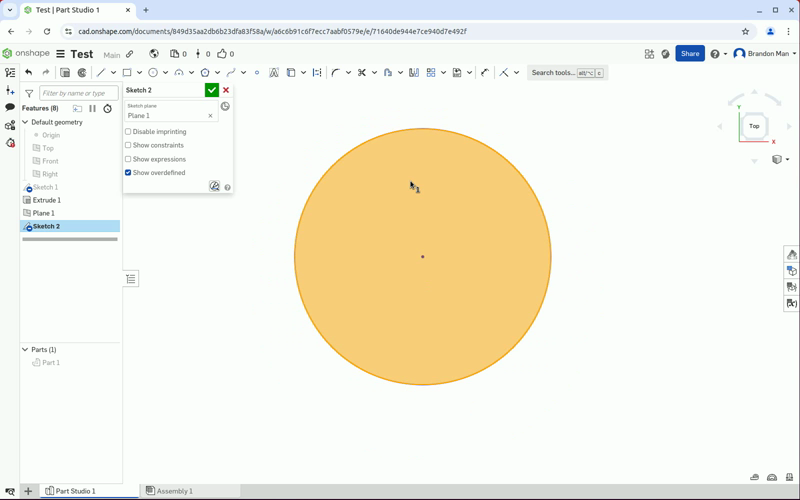
scroll(-6)
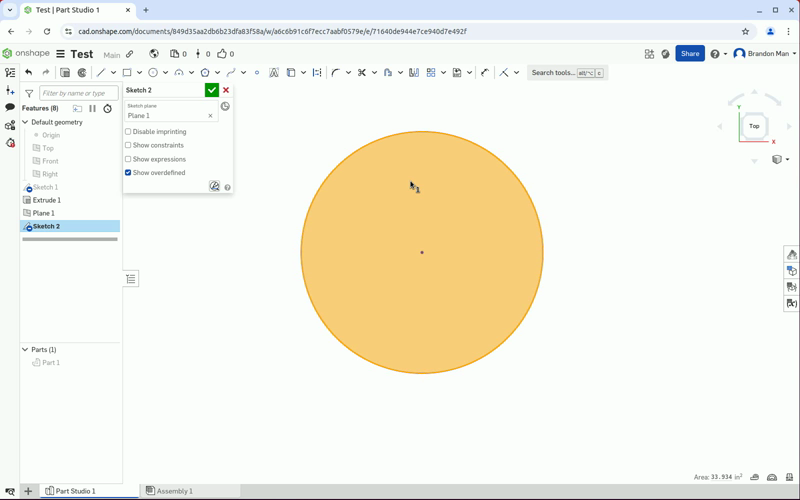
scroll(-6)
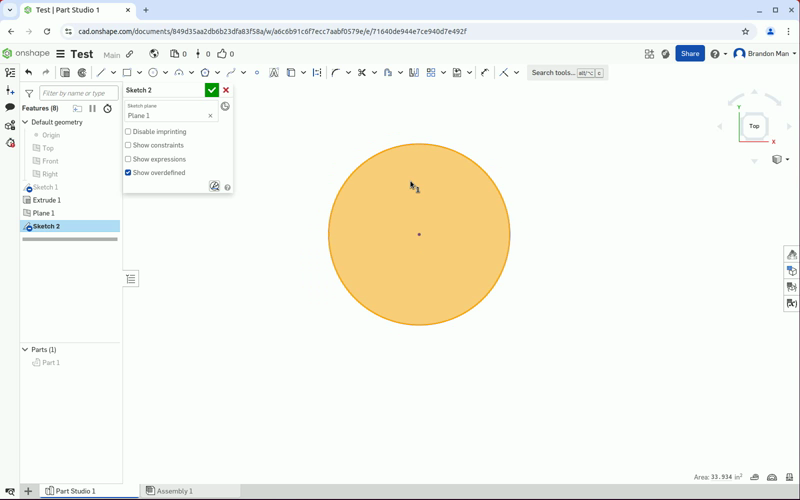
scroll(-6)
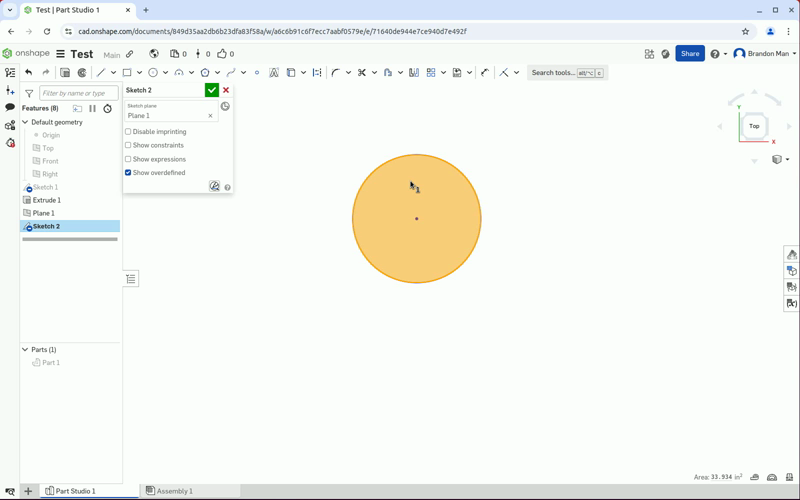
scroll(-6)
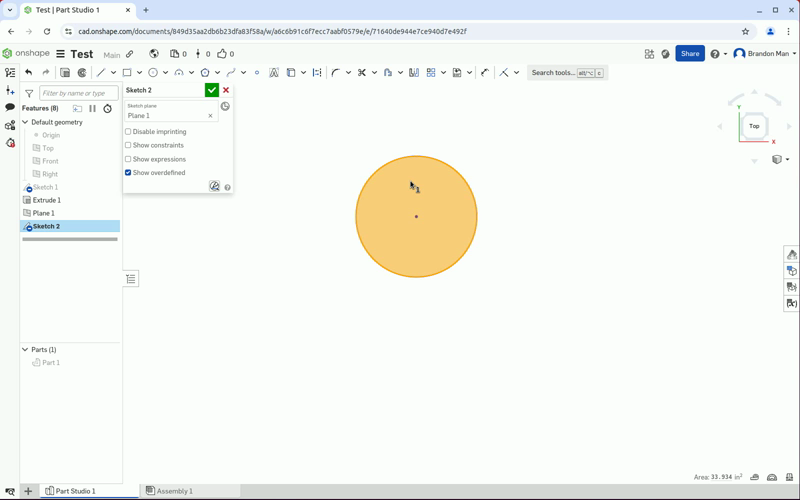
scroll(-6)
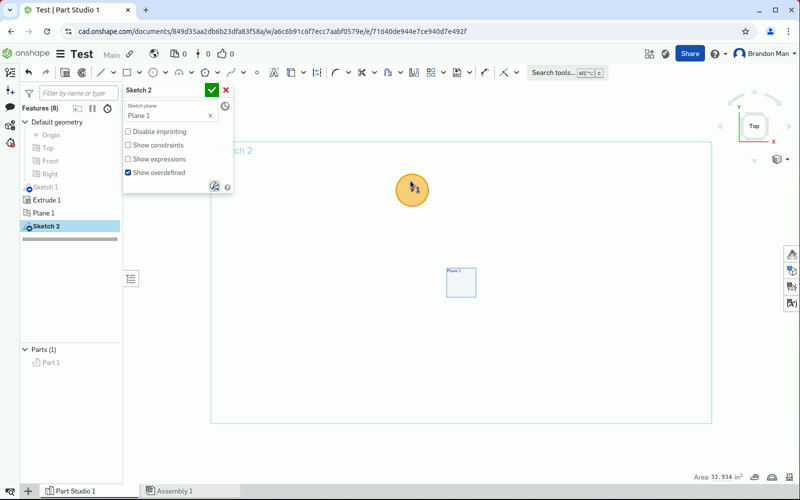
mouse_move(73, 352)
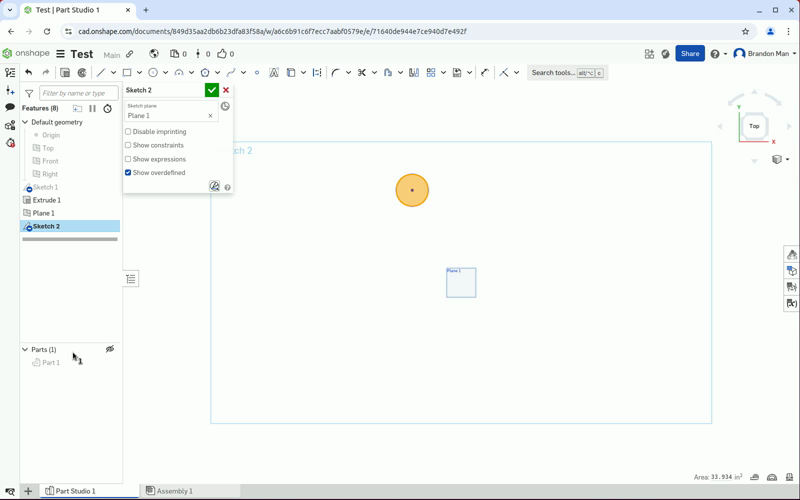
key(shift+y)
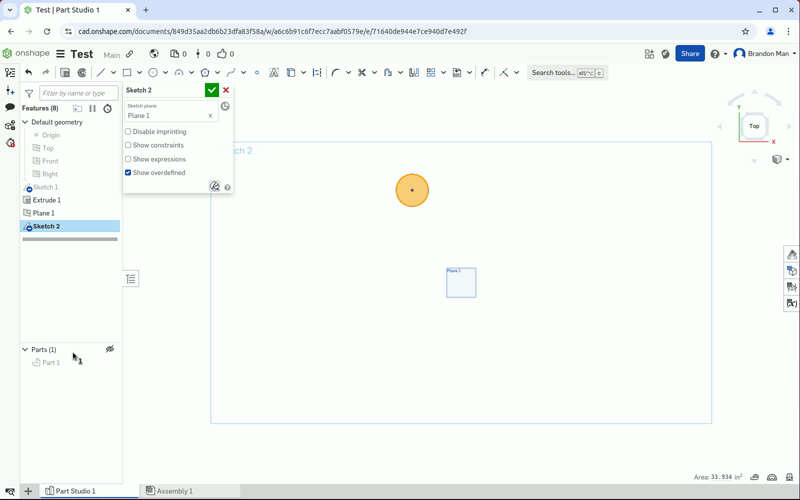
key(shift+e)
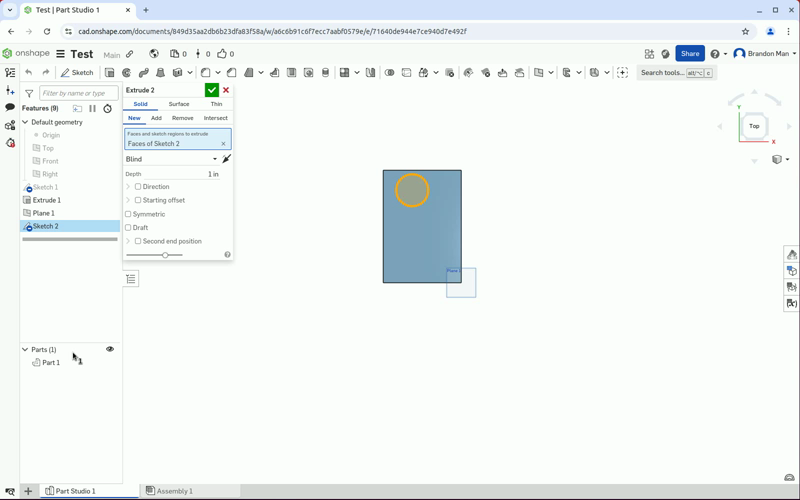
mouse_move(143, 106)
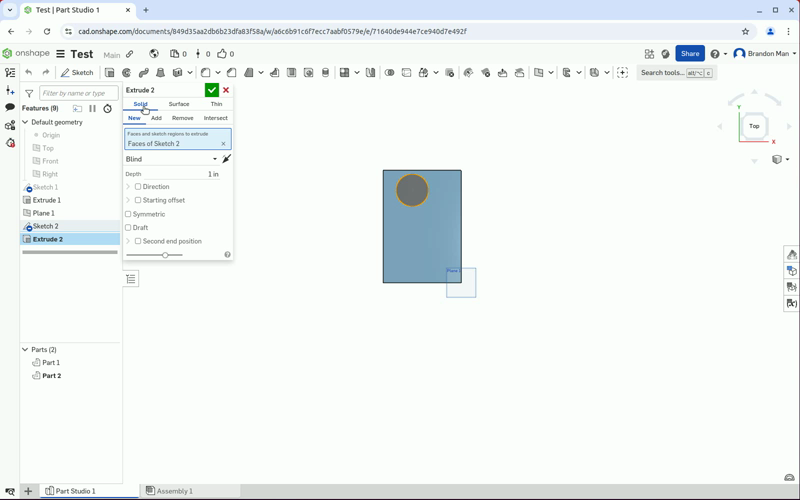
click(143, 106)
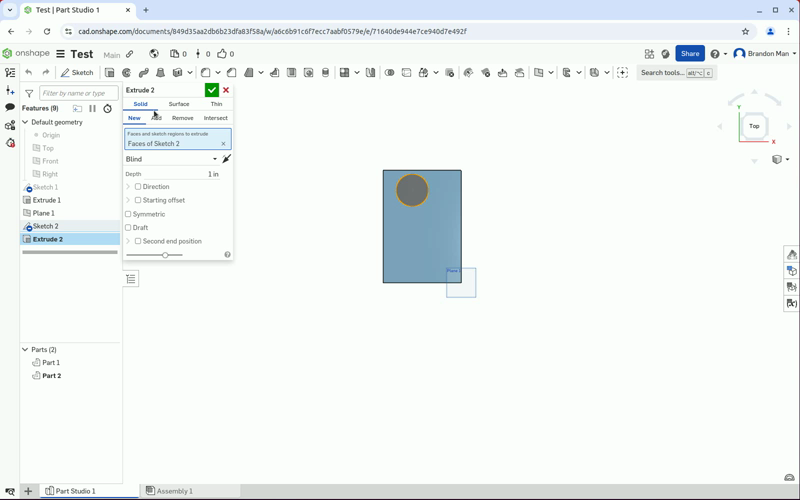
mouse_move(186, 120)
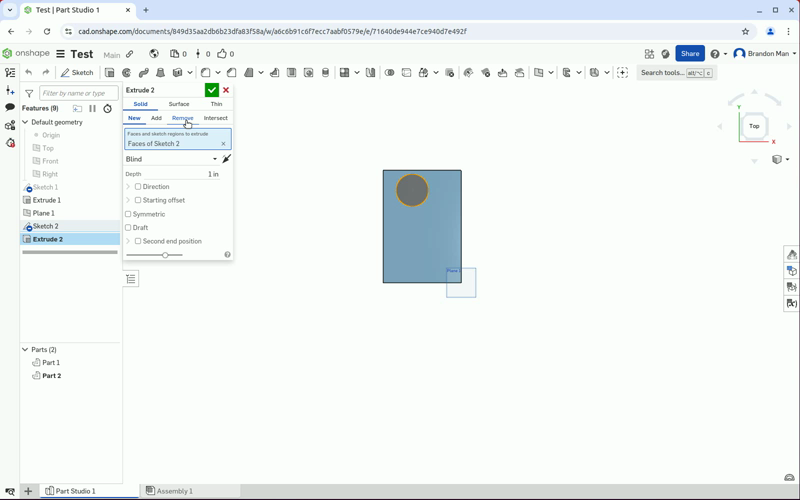
click(186, 120)
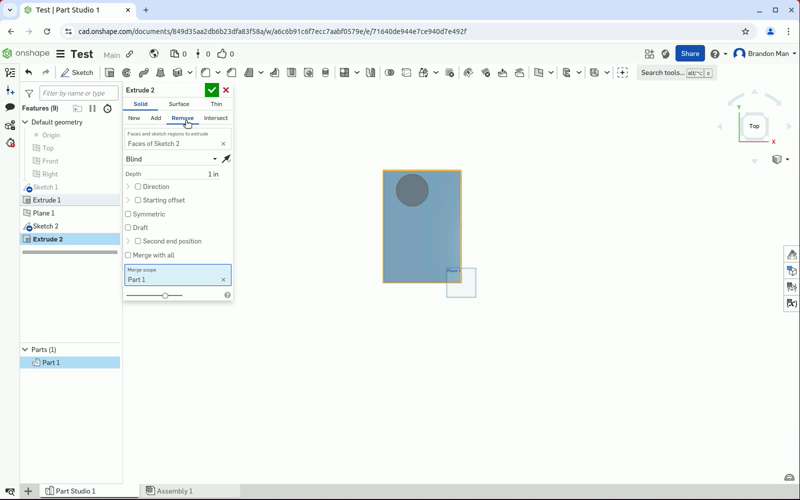
key(tab, 4)
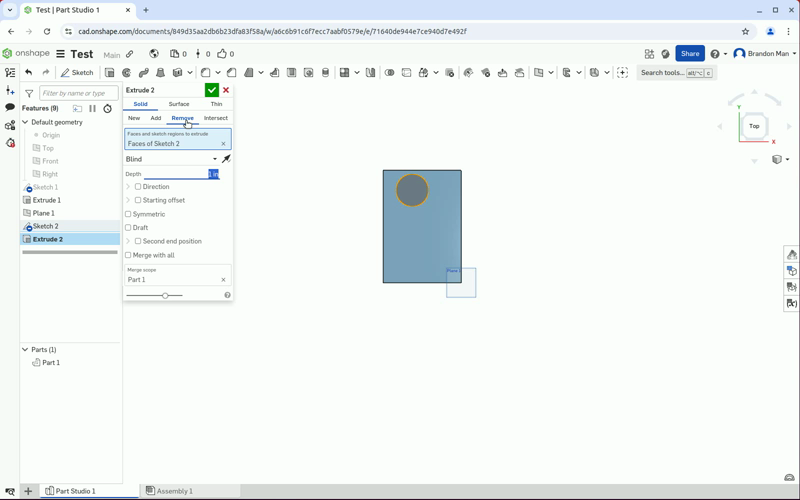
text(10.591)
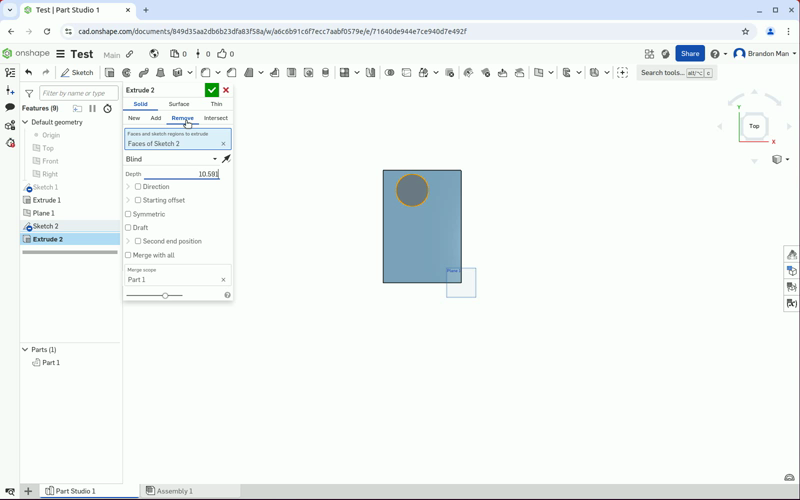
key(tab, 6)
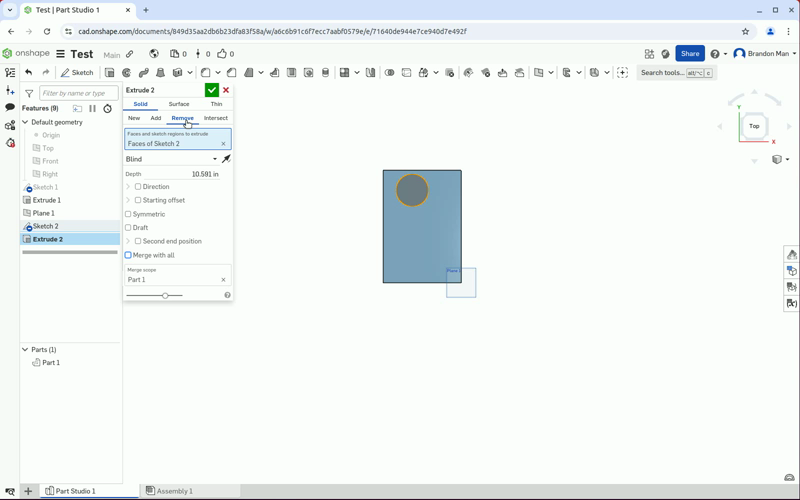
key(space)
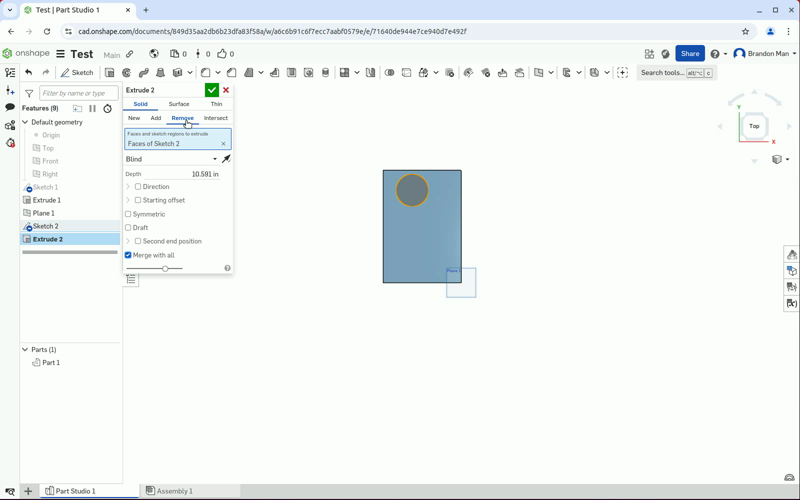
key(enter)
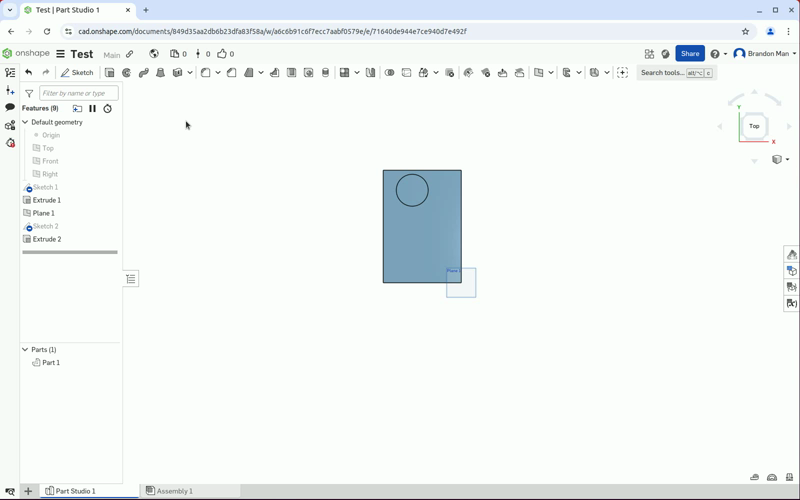
key(shift+h)
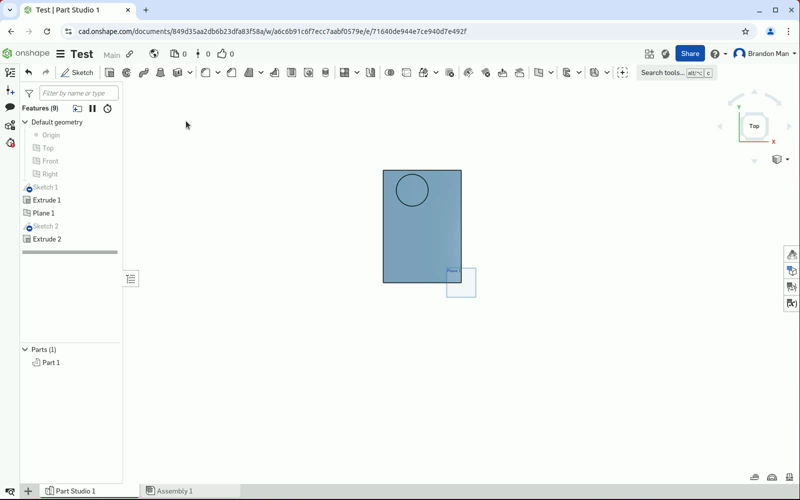
key(shift+h)
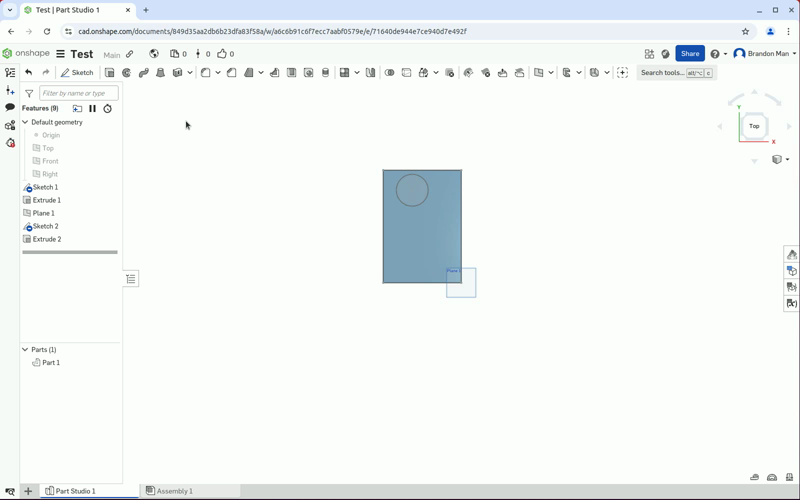
key(shift+7)
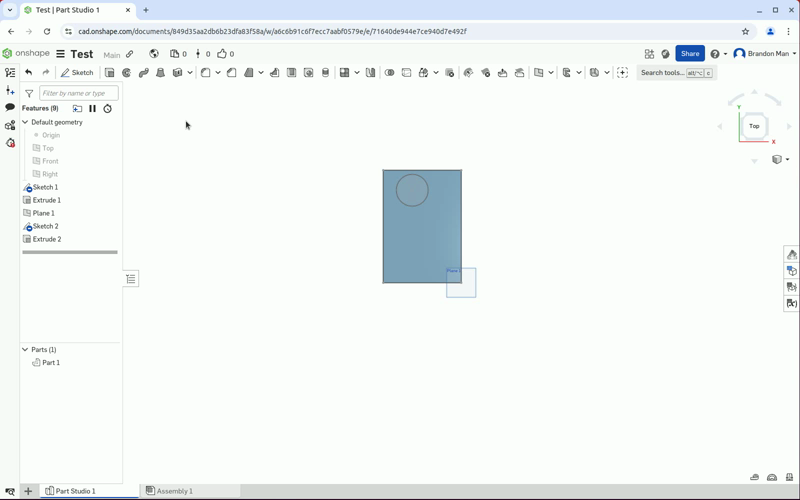
key(up, 3)
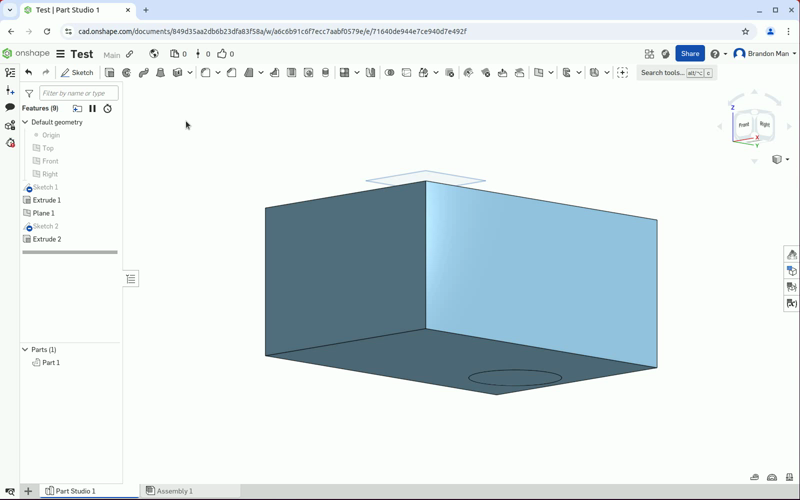
key(left, 3)
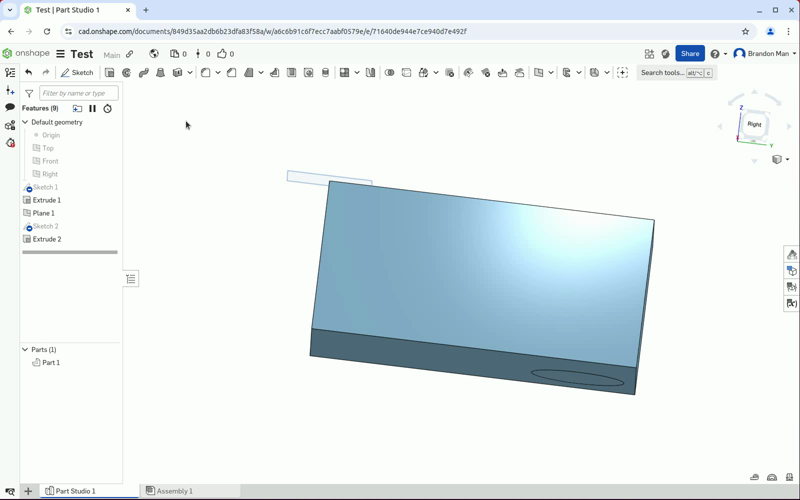
key(right, 3)
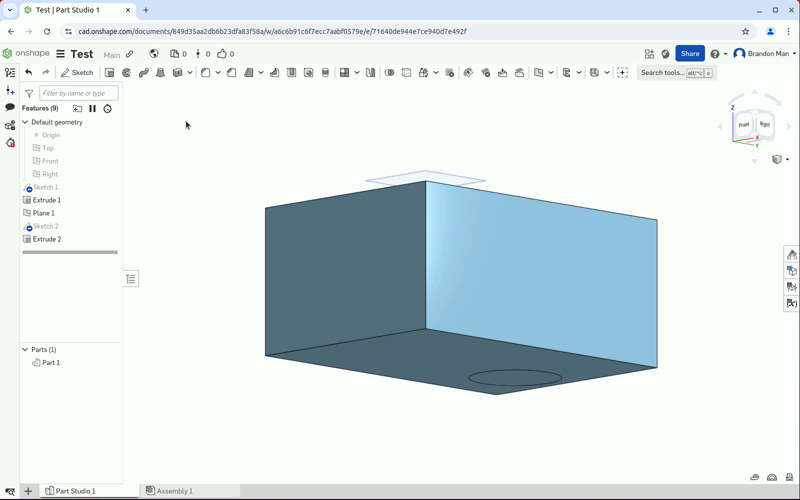
key(down, 3)
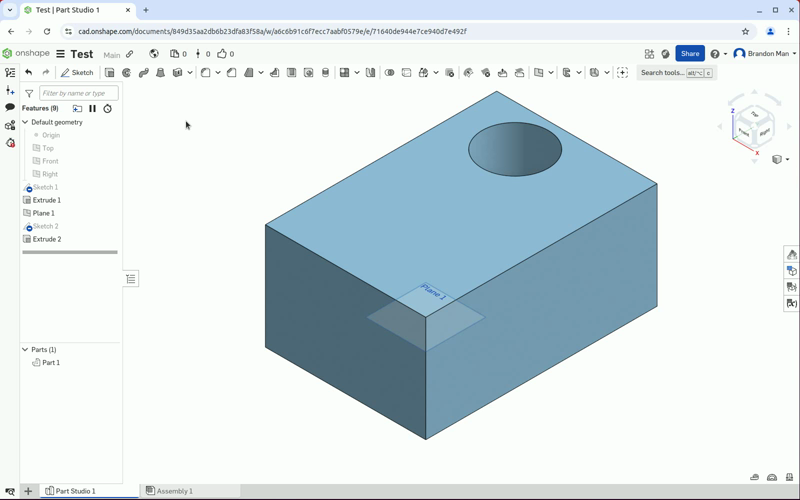
mouse_move(73, 189)
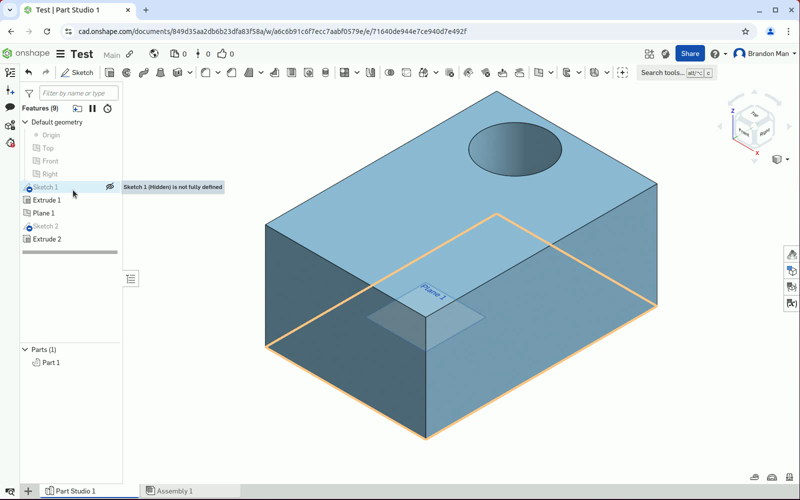
click(73, 189)